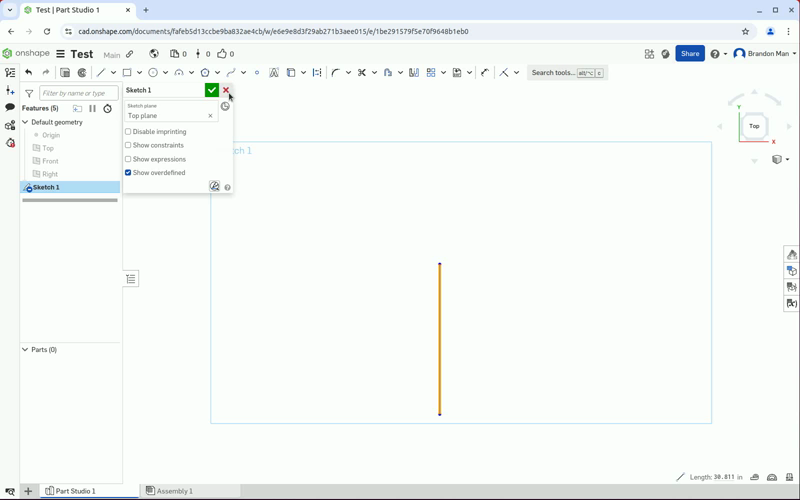
key(shift+h)
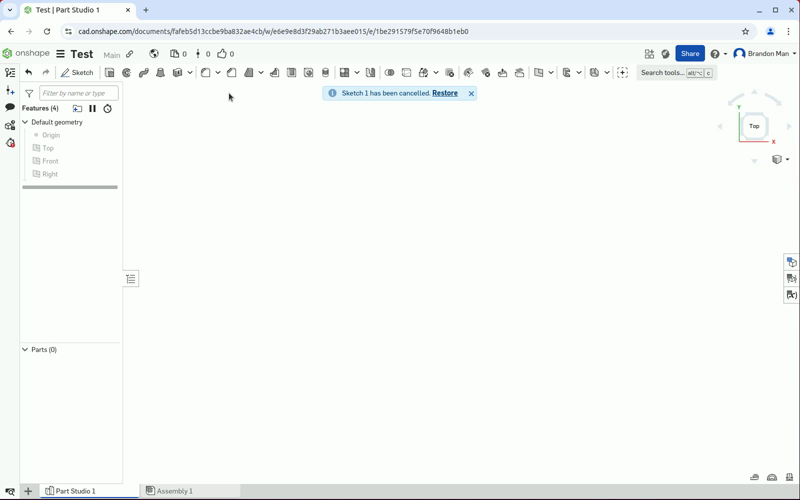
mouse_move(73, 352)
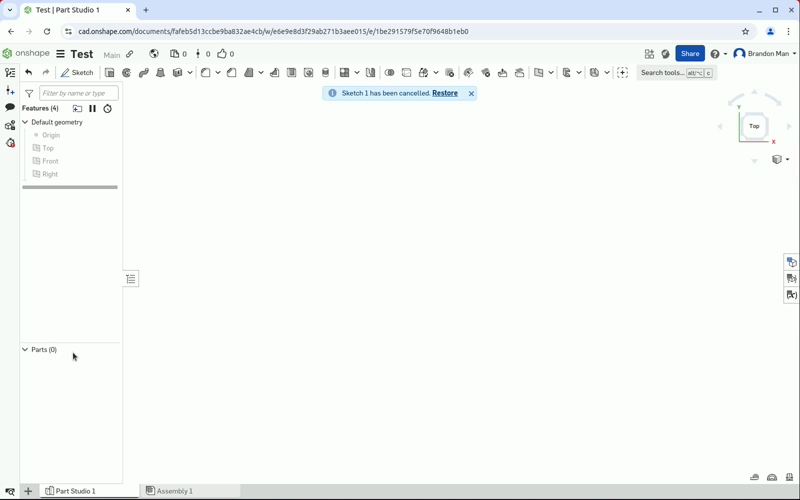
key(y)
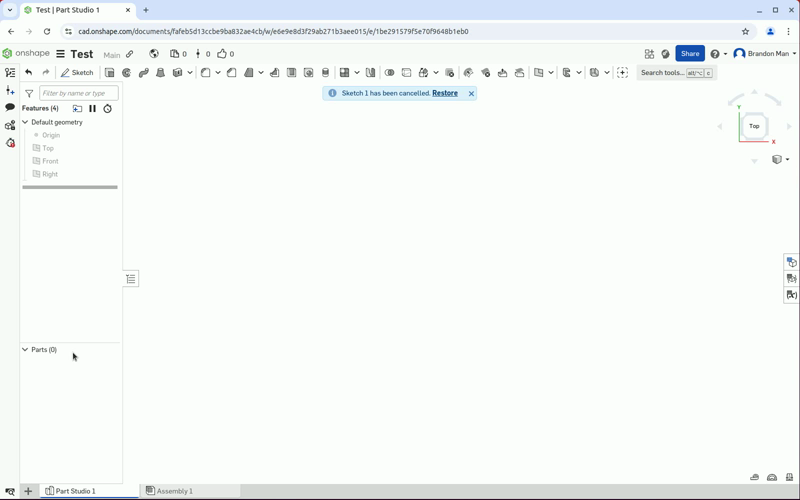
key(shift+p)
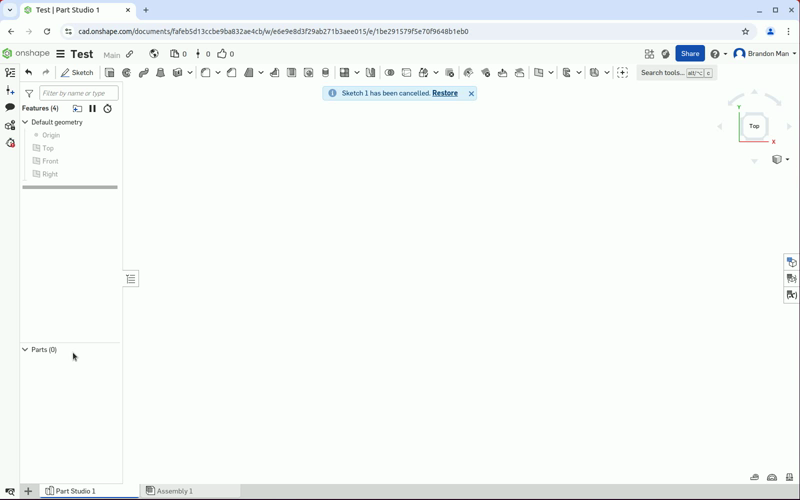
key(space)
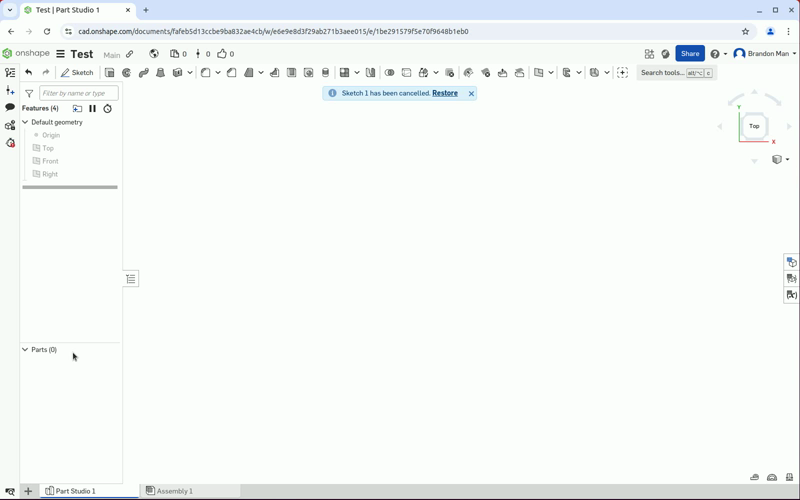
key_down(shift)
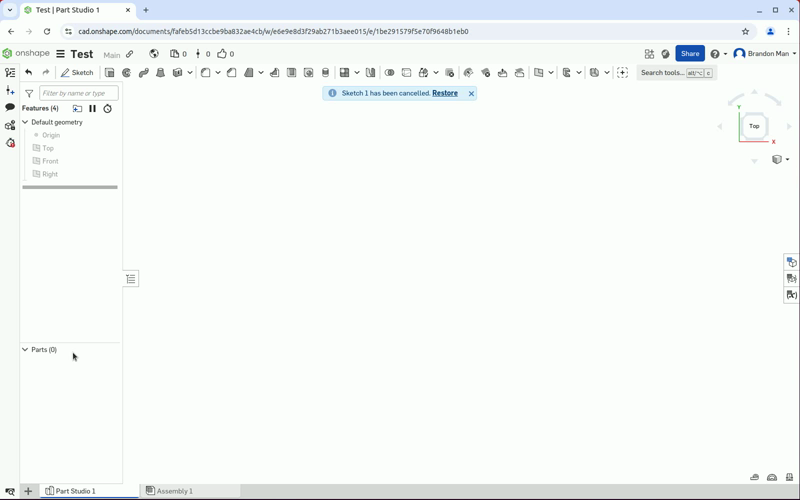
key(up)
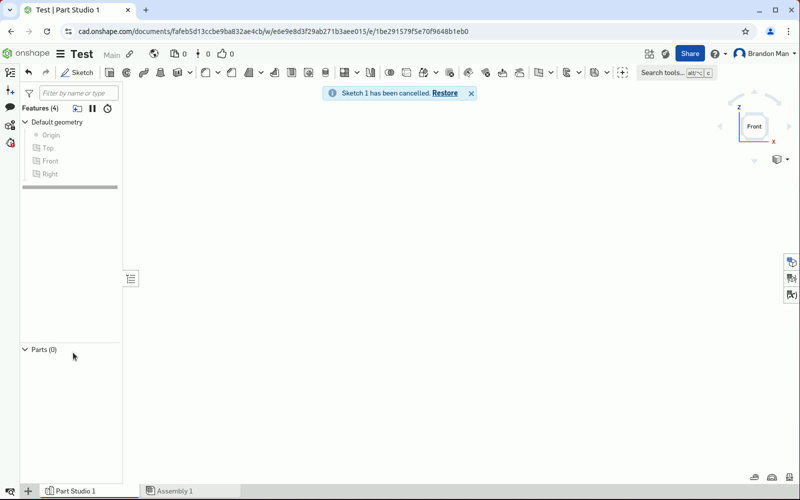
key_up(shift)
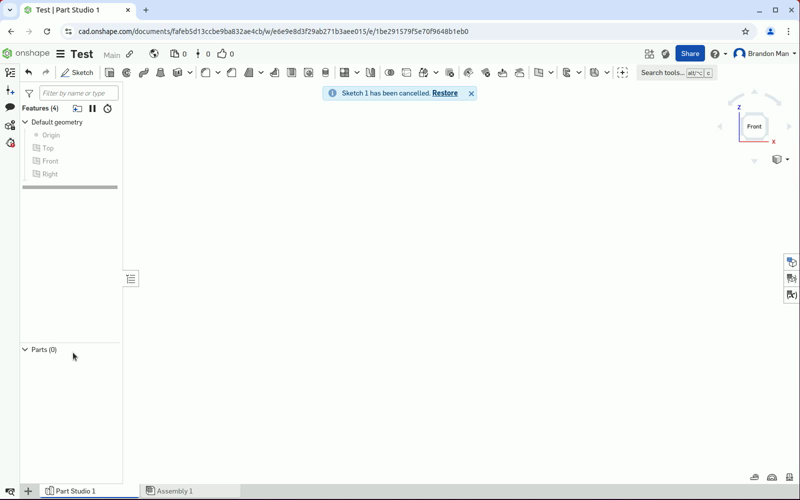
mouse_move(73, 352)
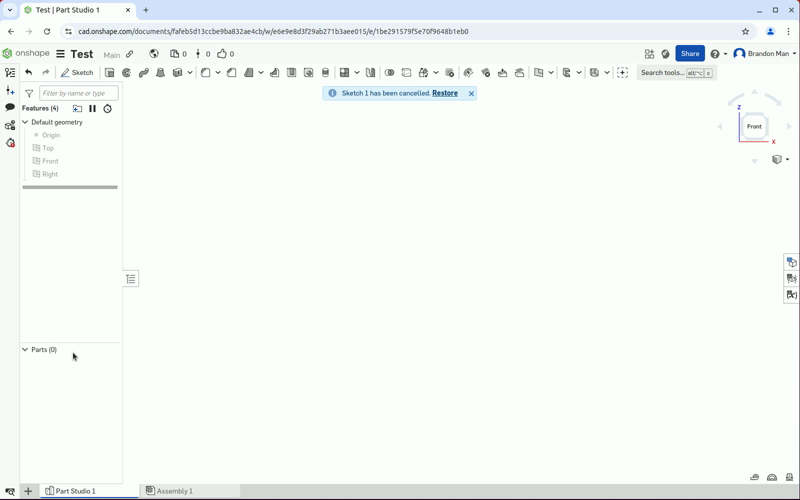
key(shift+y)
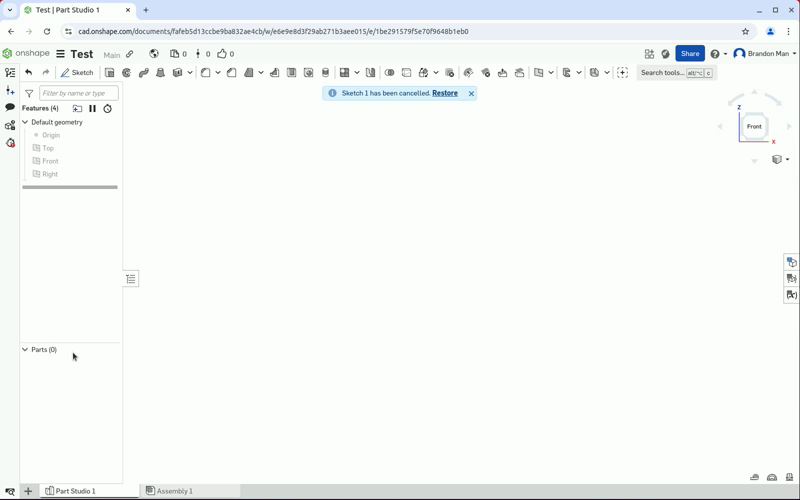
key(shift+s)
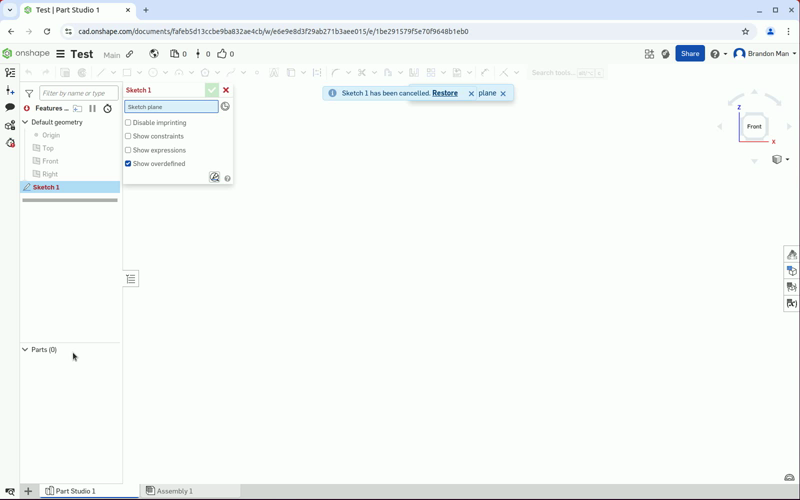
mouse_move(73, 163)
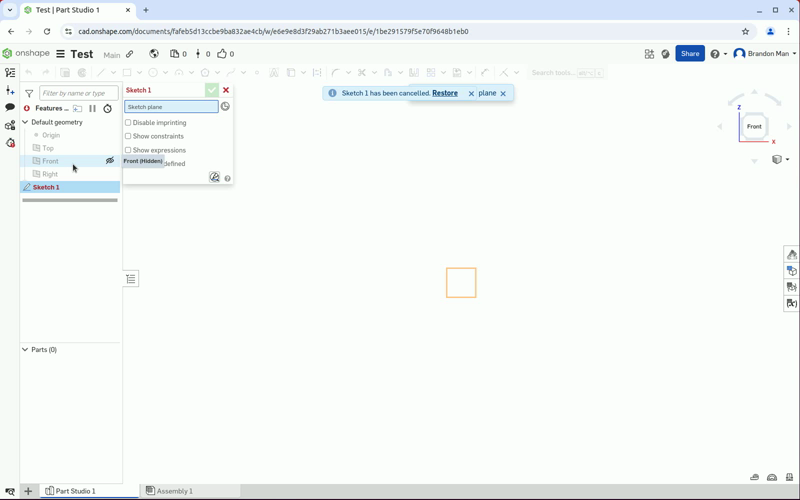
click(73, 163)
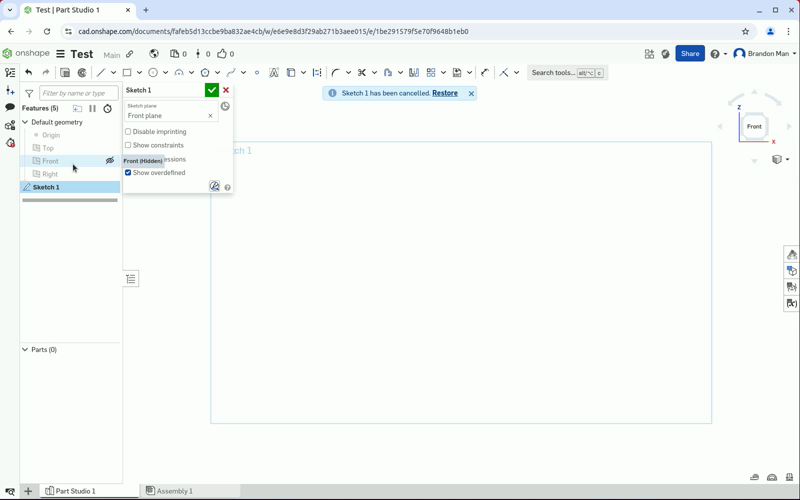
mouse_move(73, 352)
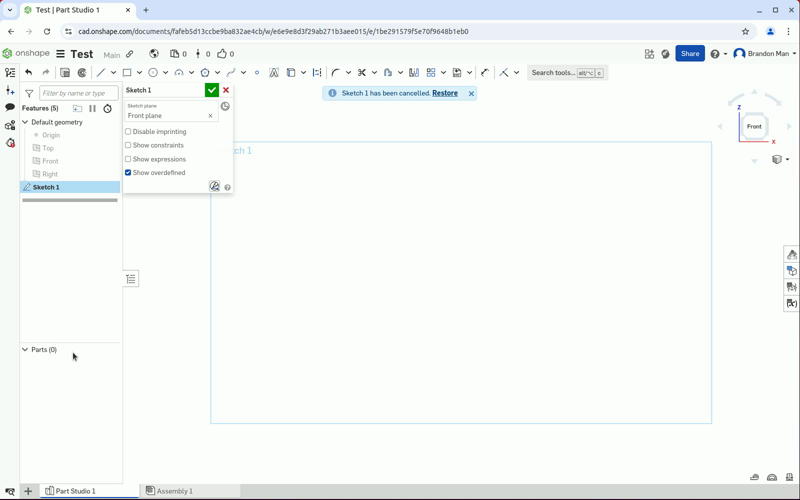
key(y)
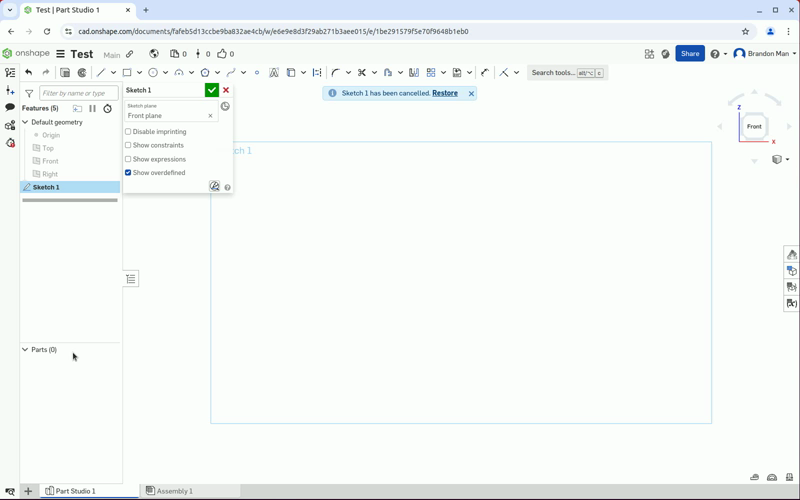
key(l)
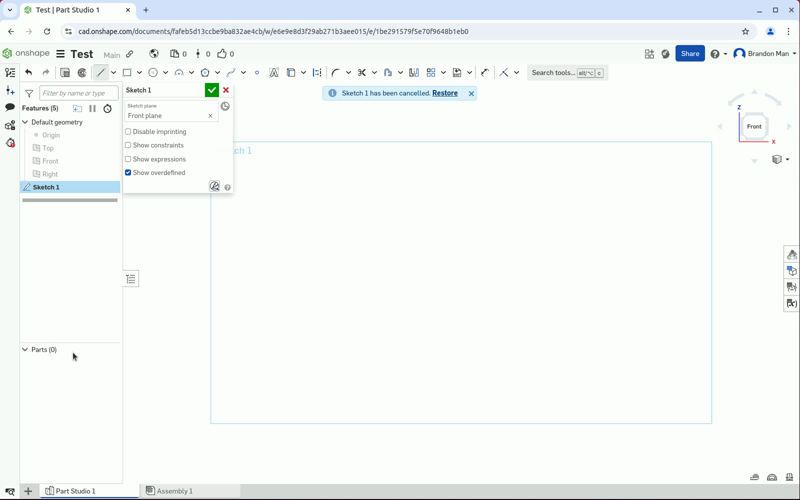
key_down(shift)
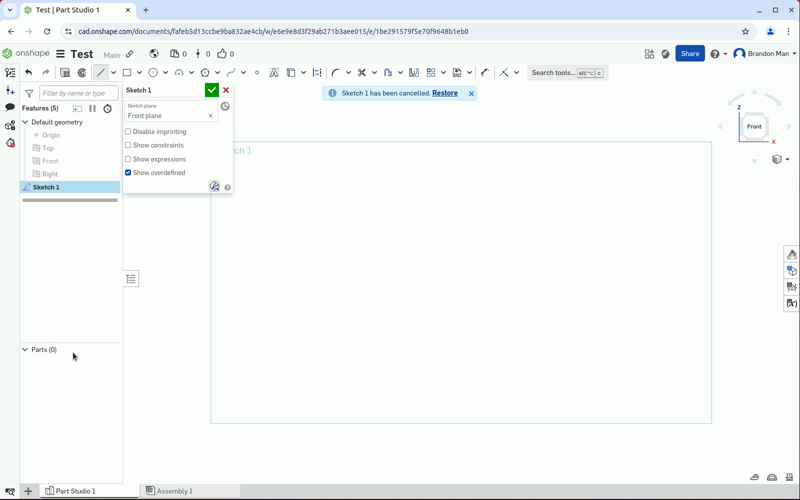
mouse_move(351, 335)
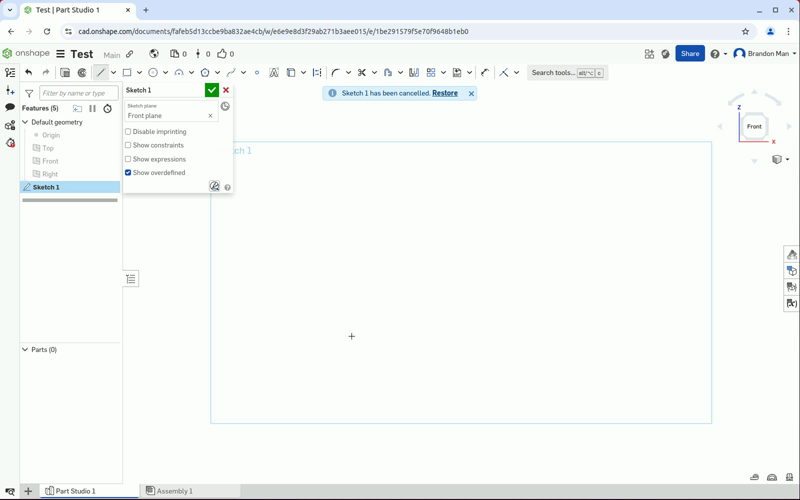
click(351, 335)
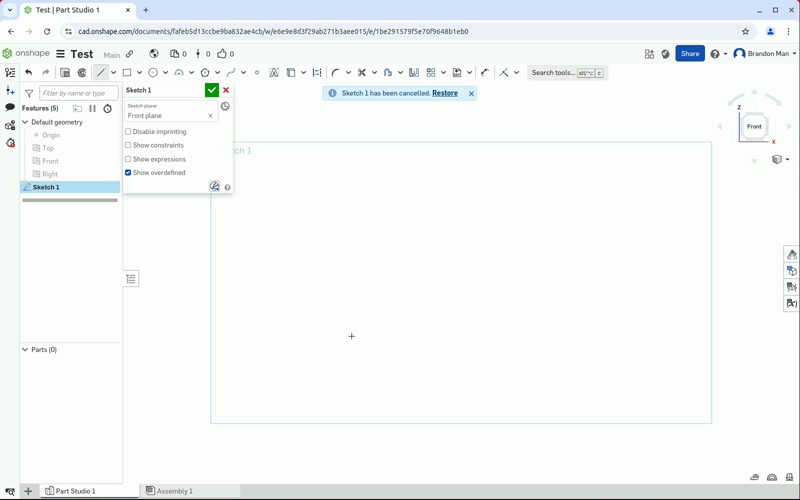
key_up(shift)
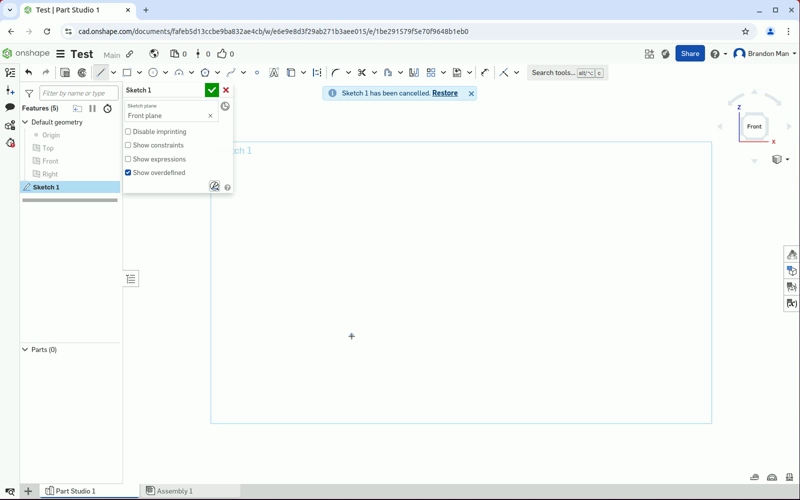
key_down(shift)
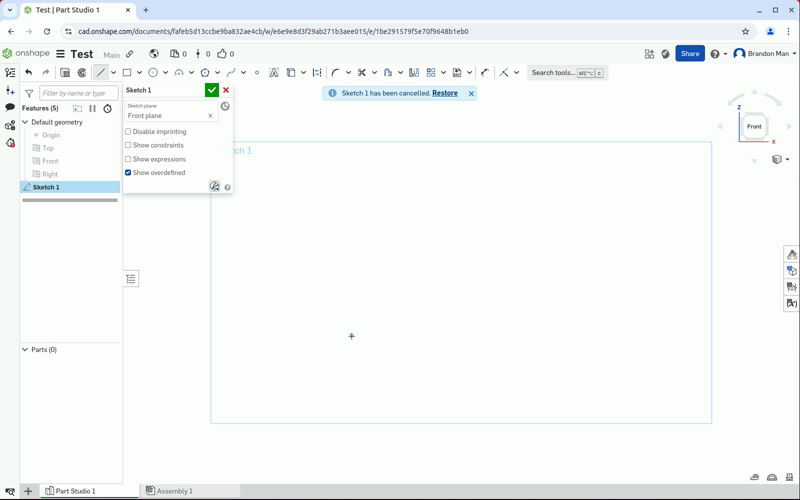
mouse_move(572, 335)
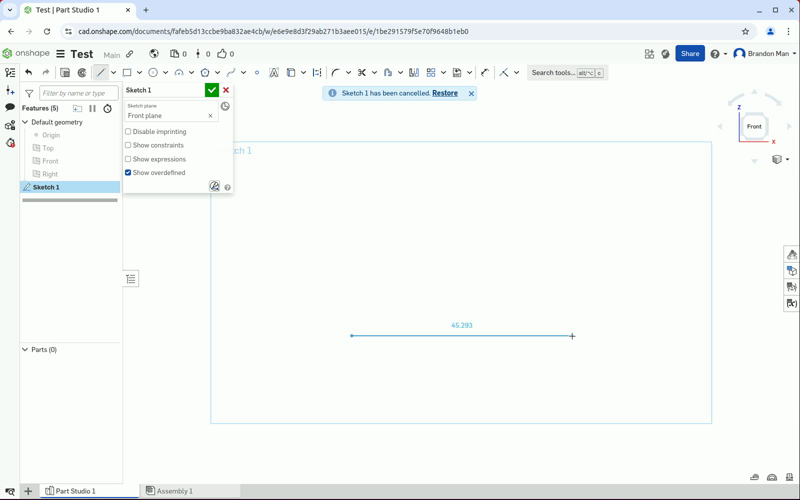
click(572, 335)
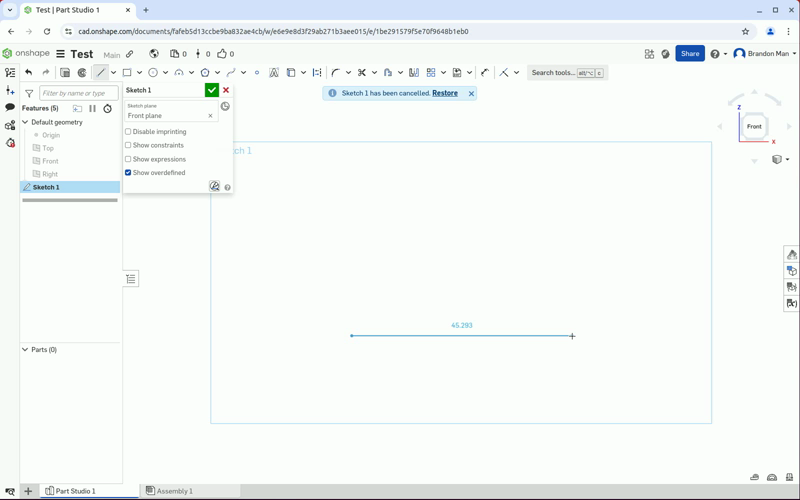
key_up(shift)
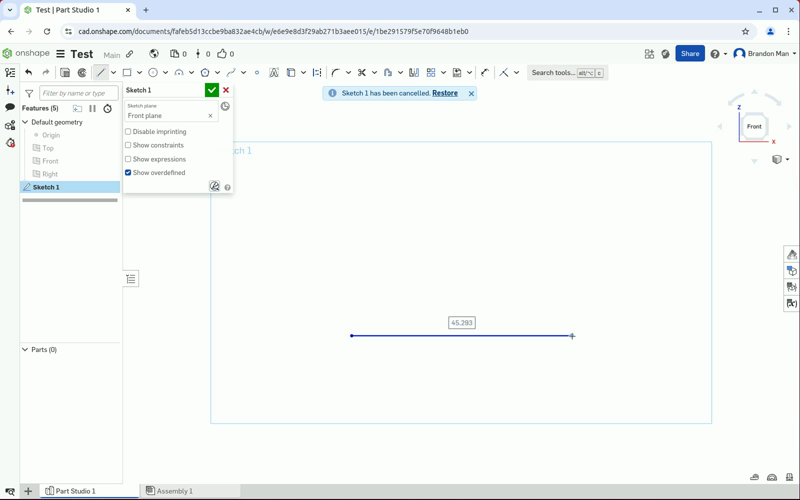
key_down(shift)
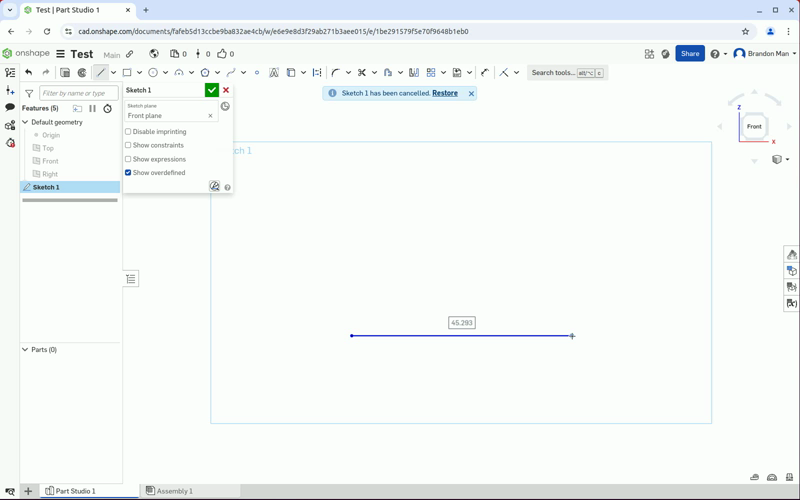
mouse_move(572, 231)
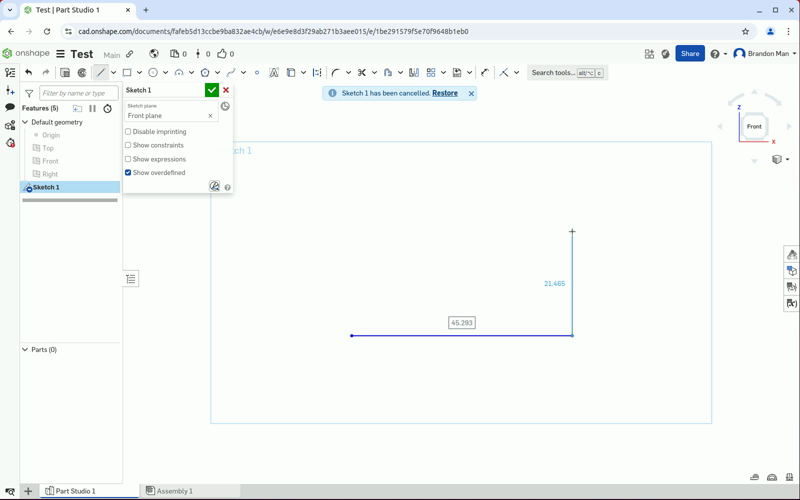
click(572, 231)
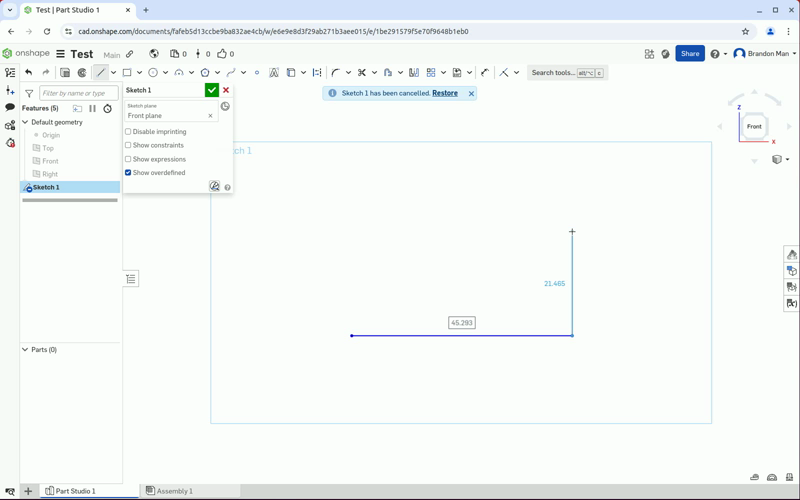
key_up(shift)
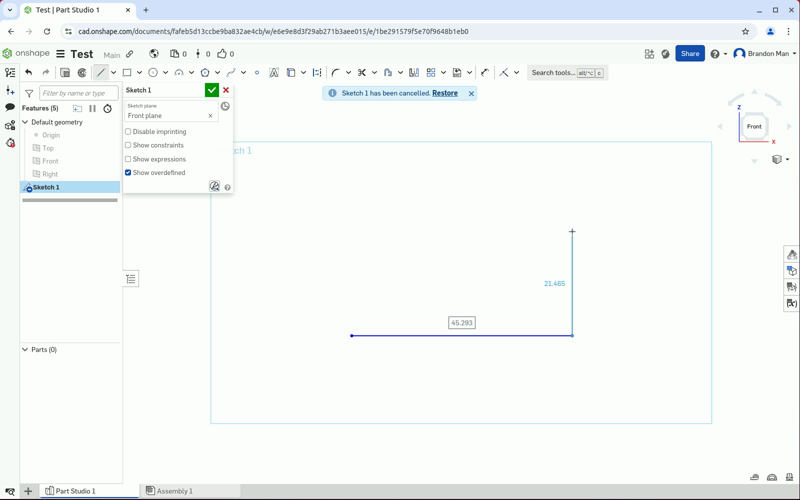
key_down(shift)
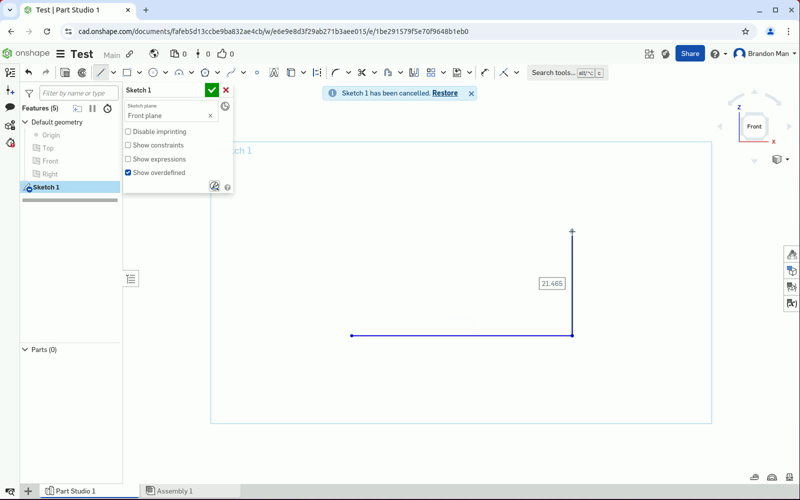
mouse_move(351, 231)
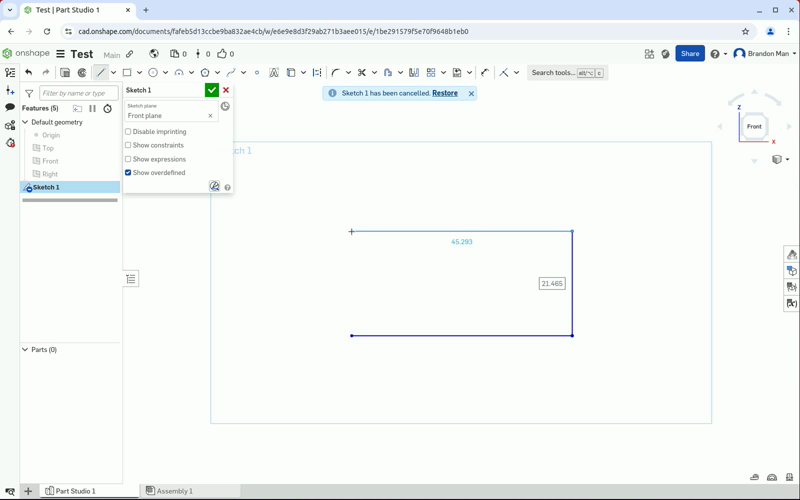
click(351, 231)
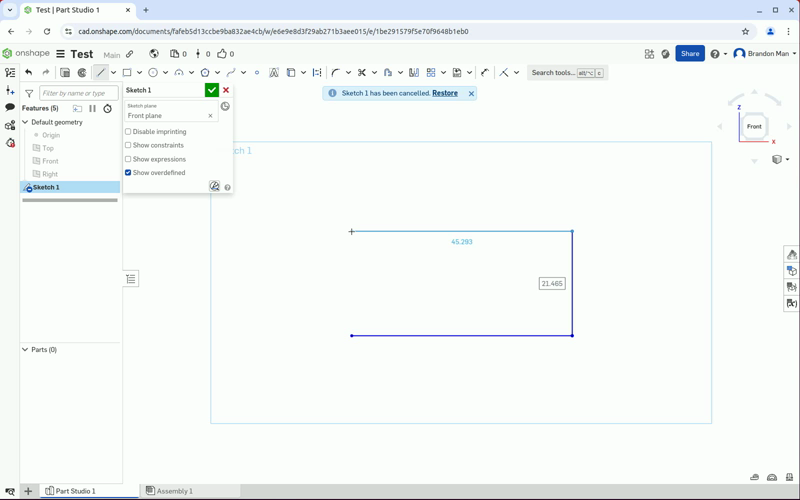
key_up(shift)
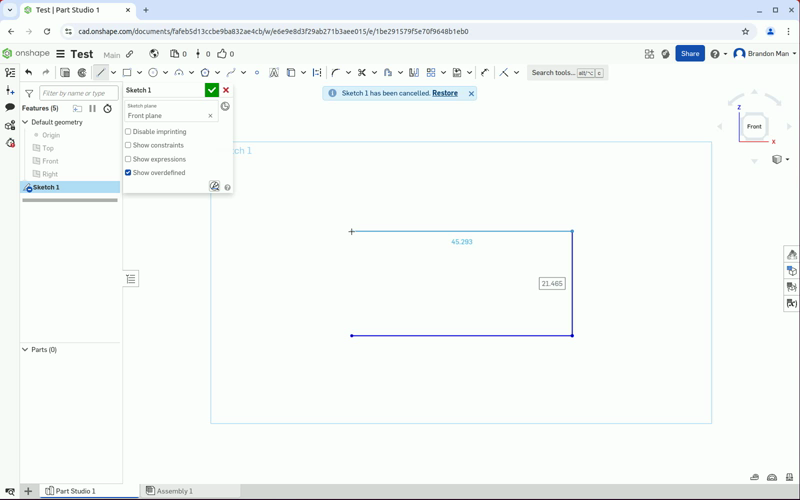
key_down(shift)
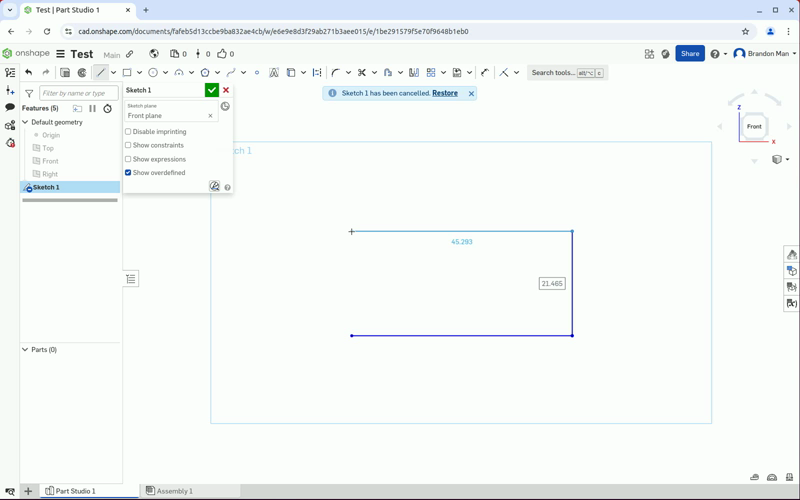
mouse_move(351, 335)
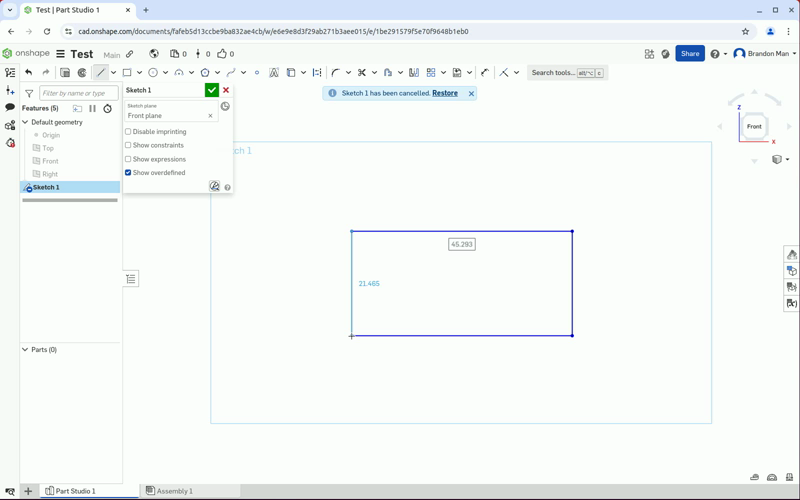
key_up(shift)
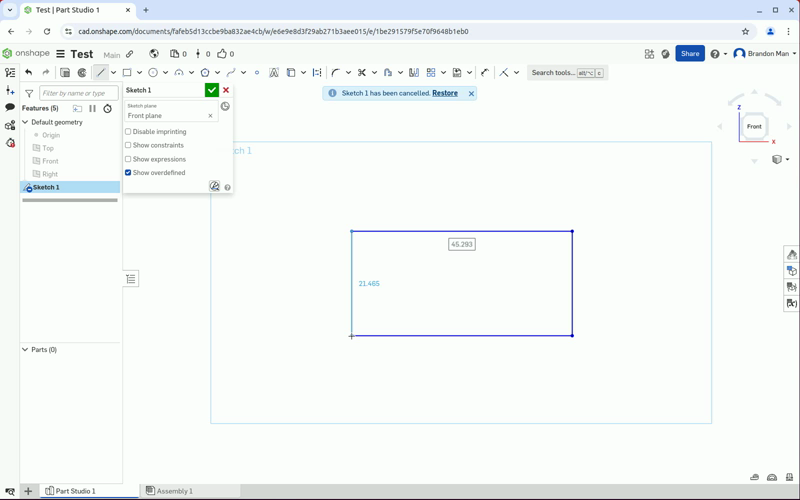
click(351, 335)
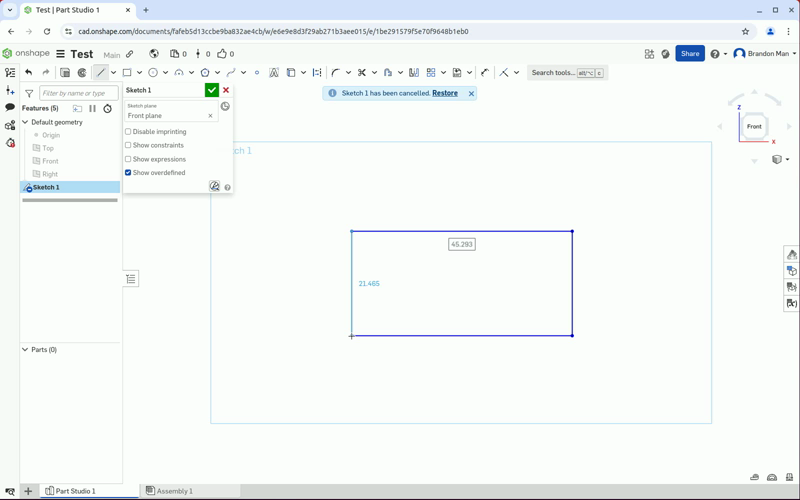
key(esc)
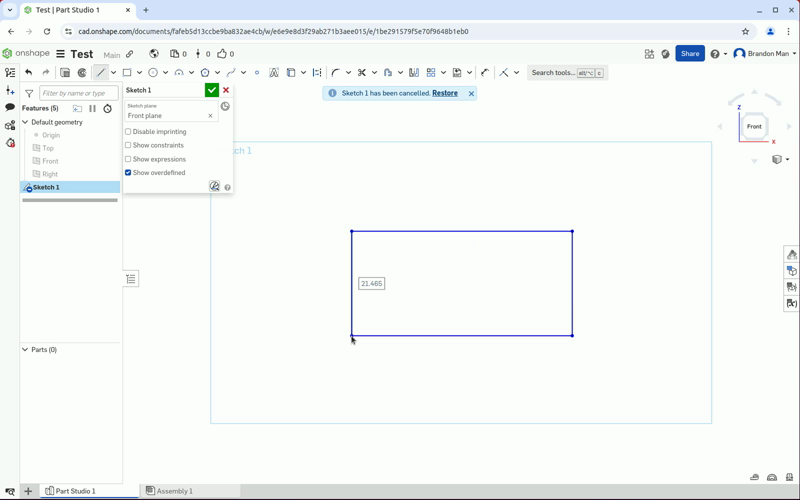
mouse_move(517, 251)
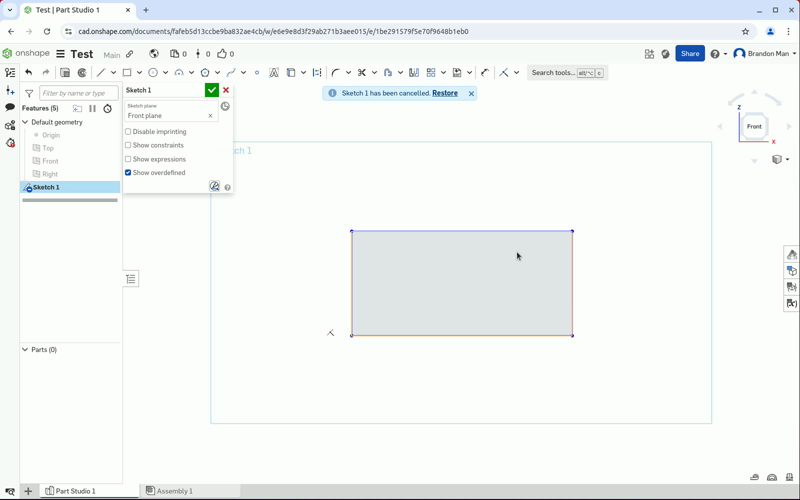
click(517, 251)
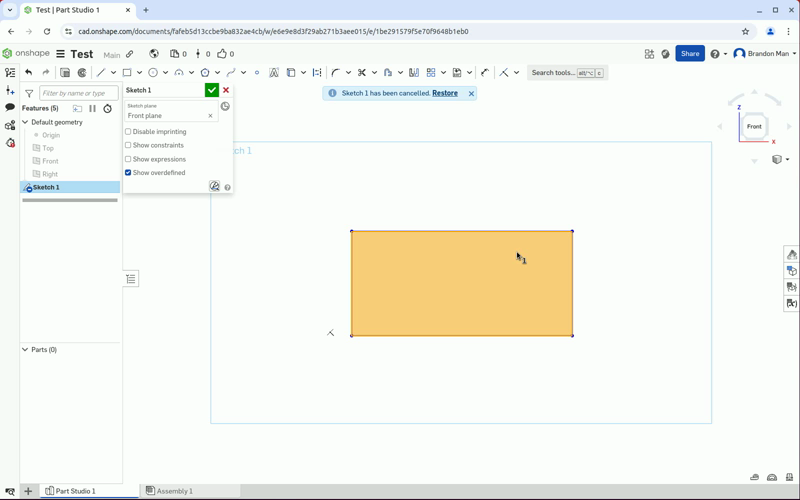
mouse_move(73, 352)
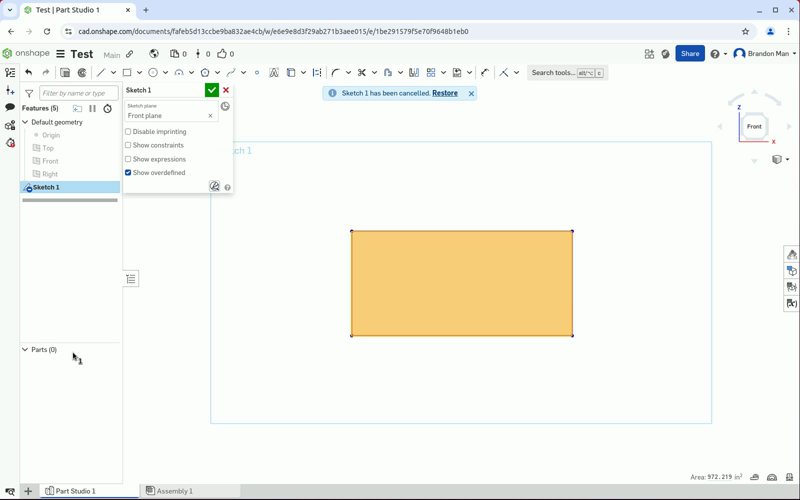
key(shift+y)
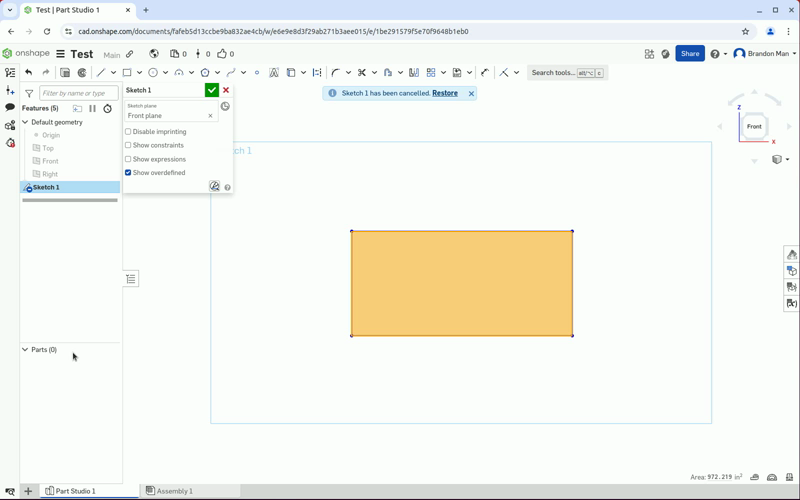
key(shift+e)
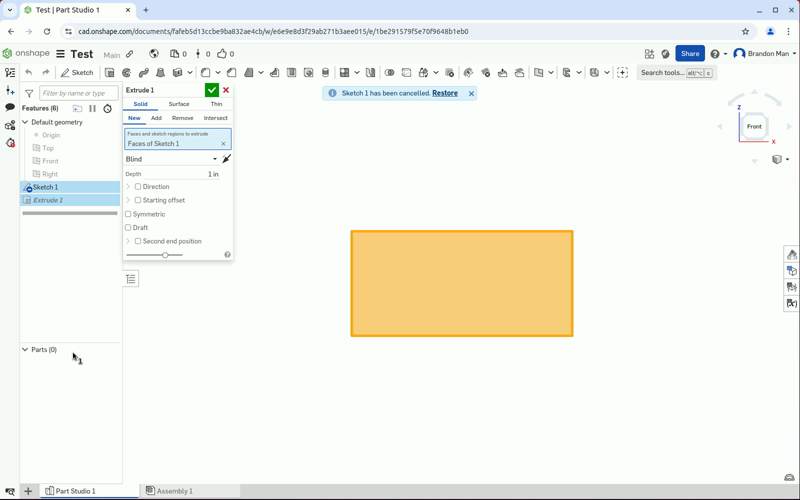
mouse_move(143, 106)
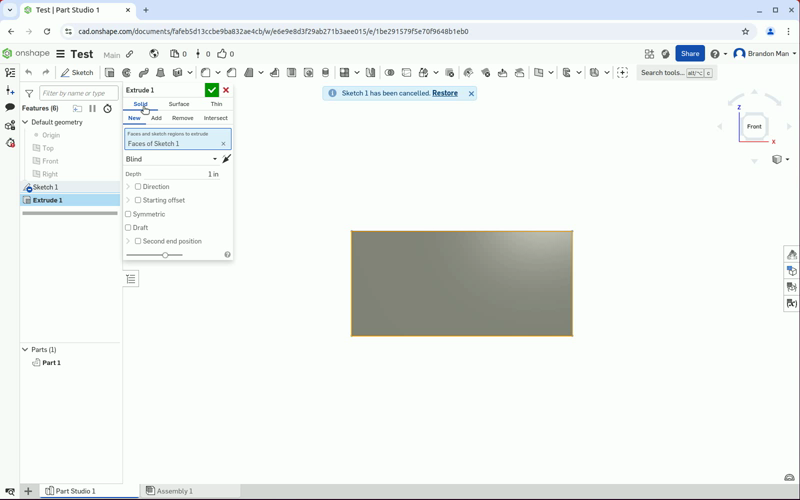
click(143, 106)
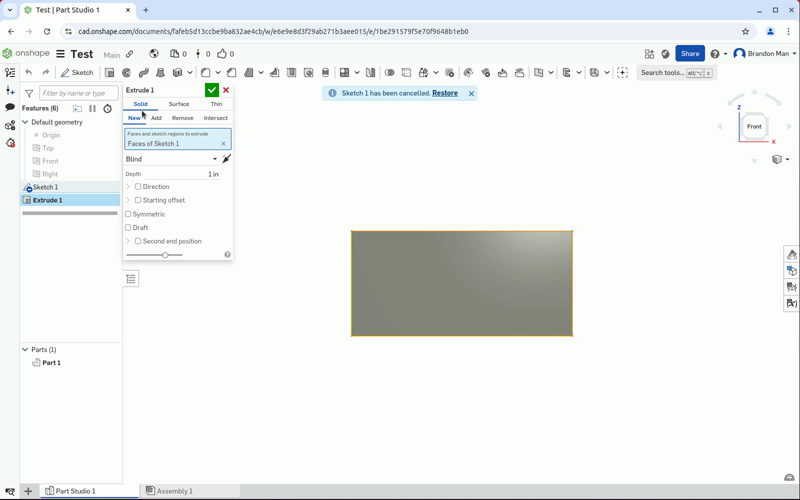
mouse_move(137, 120)
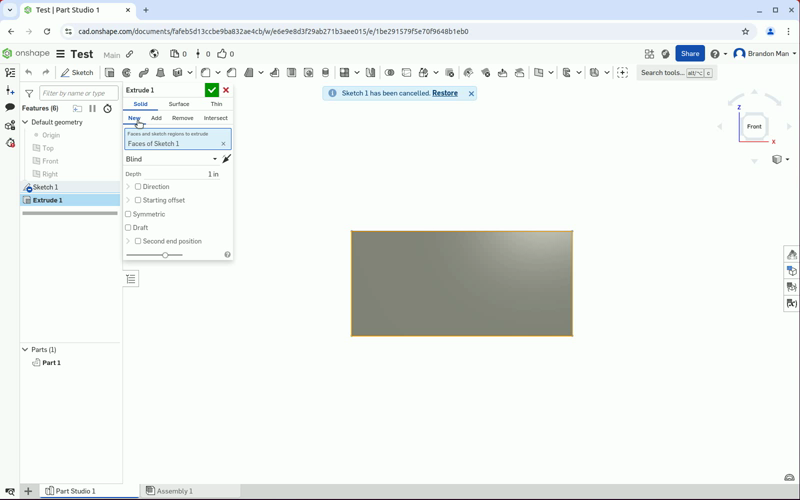
click(137, 120)
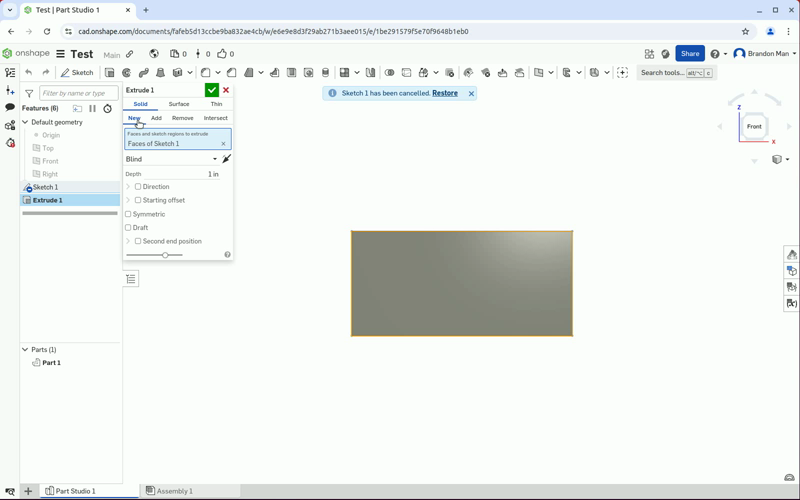
key(tab, 4)
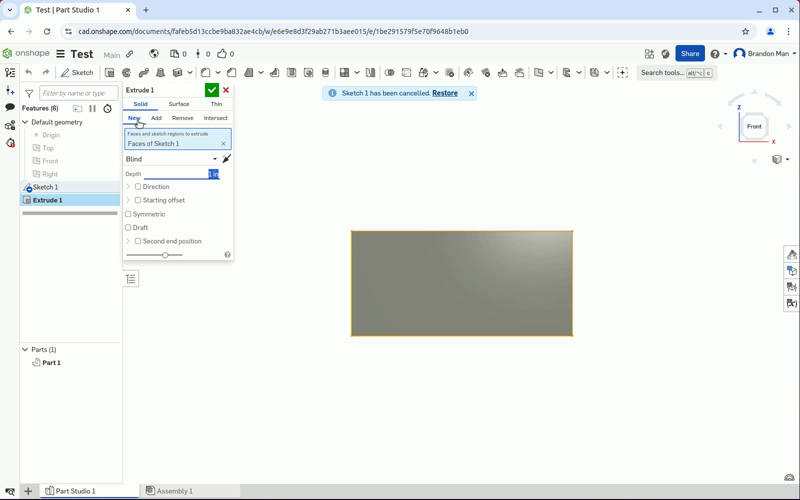
text(6.018)
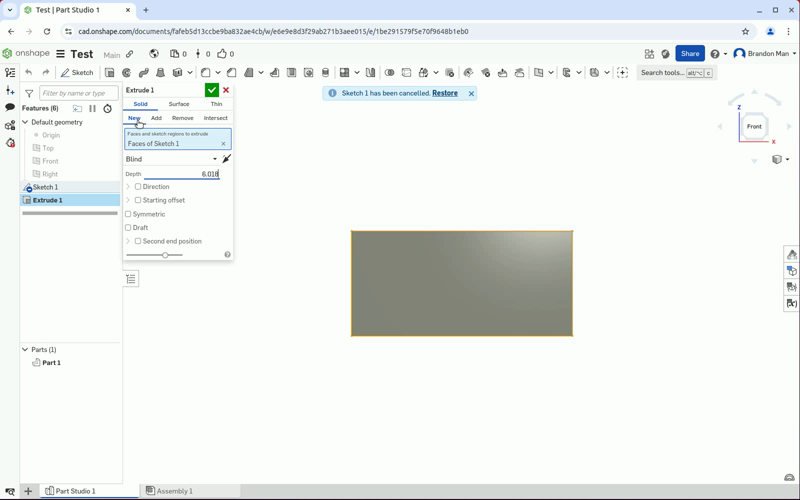
key(enter)
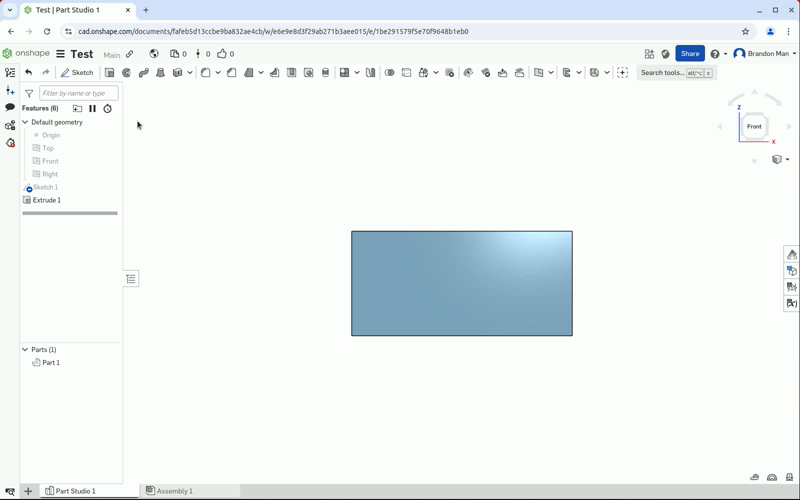
key(shift+h)
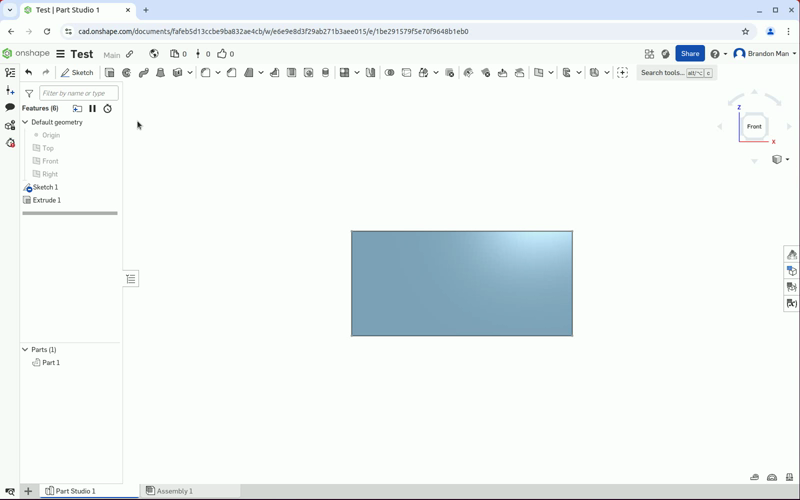
key(shift+h)
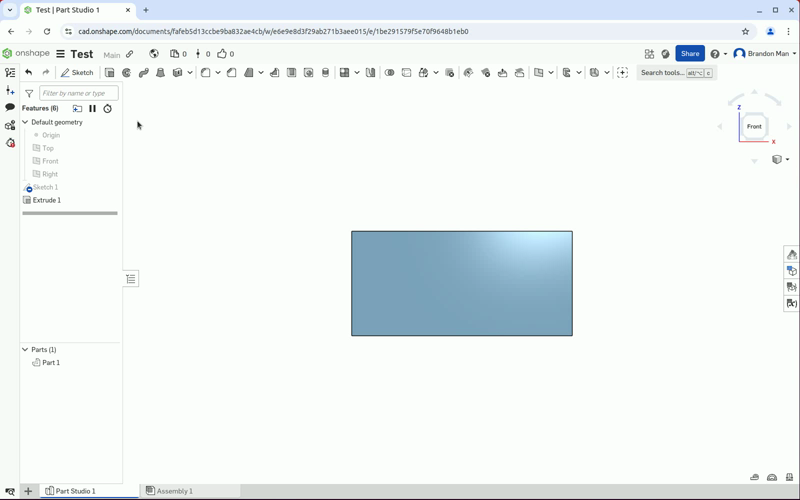
mouse_move(73, 189)
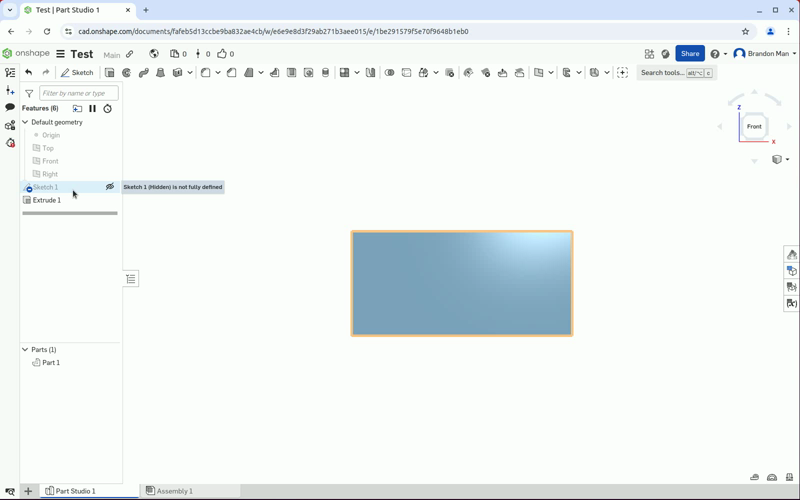
click(73, 189)
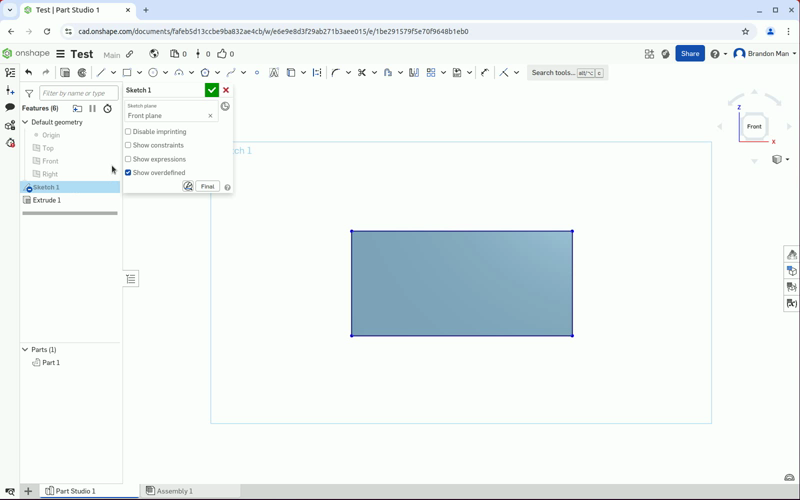
mouse_move(229, 92)
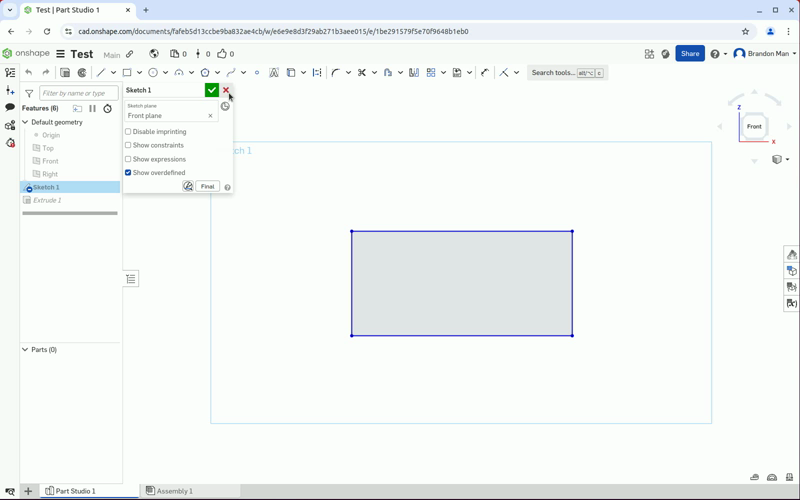
click(229, 92)
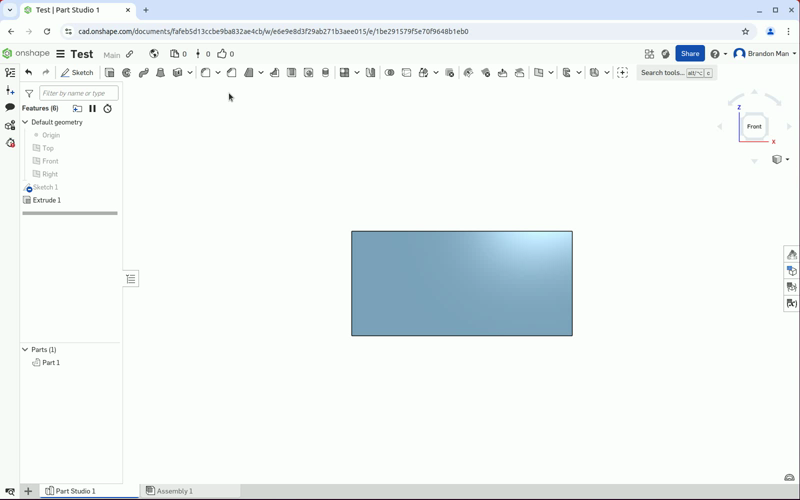
mouse_move(541, 75)
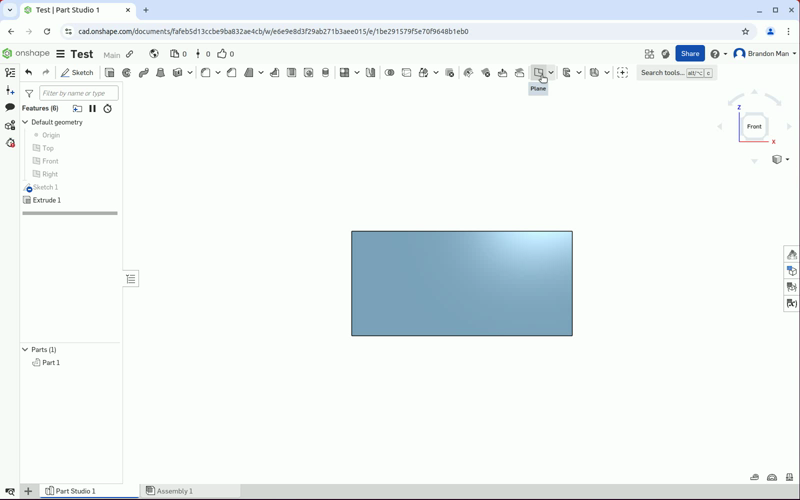
click(541, 75)
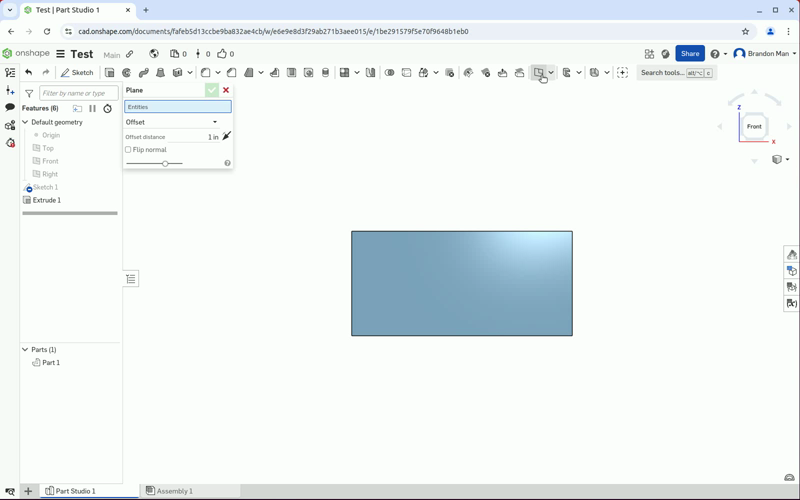
mouse_move(73, 163)
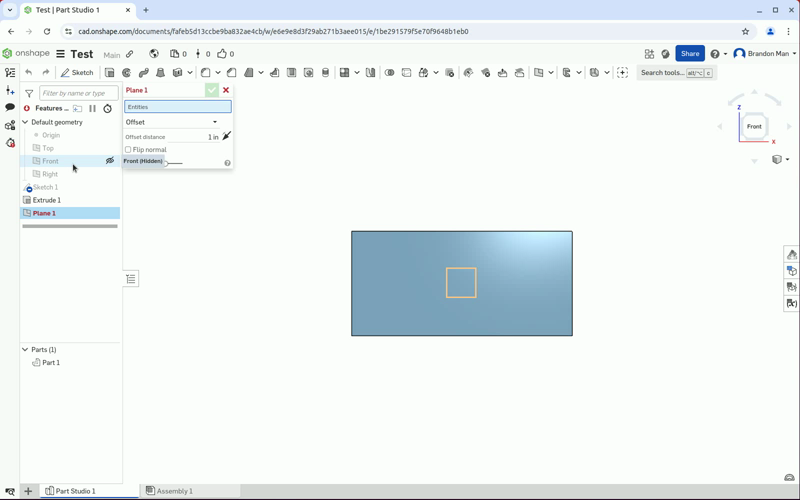
click(73, 163)
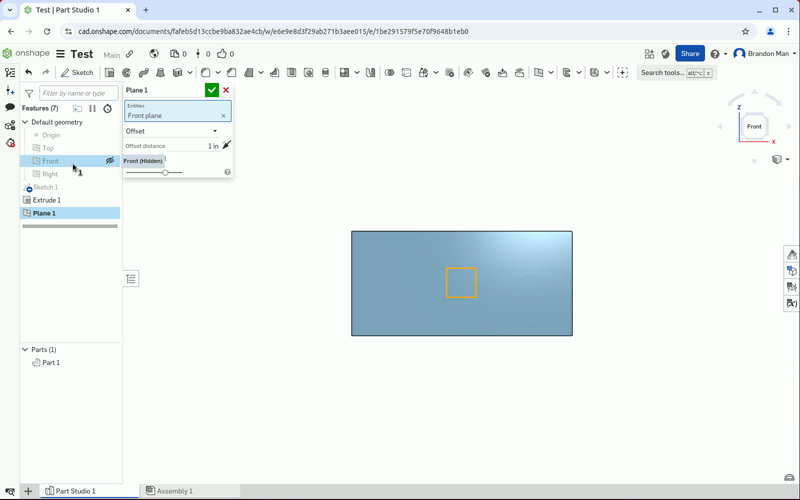
key(tab, 2)
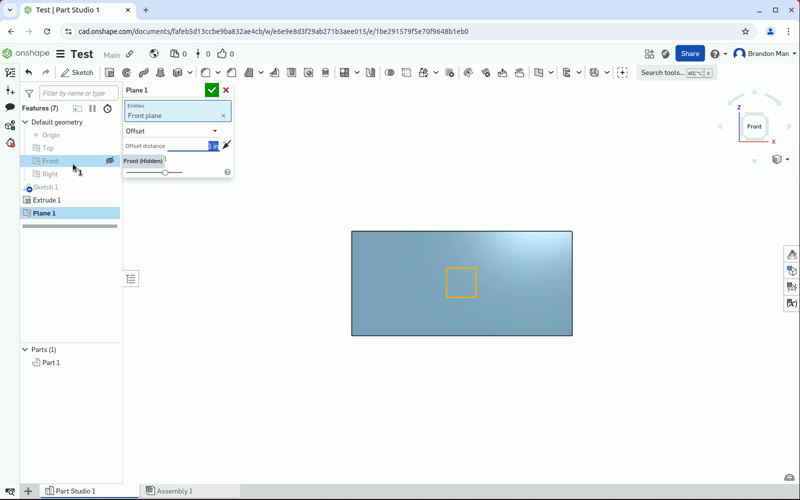
text(6.008)
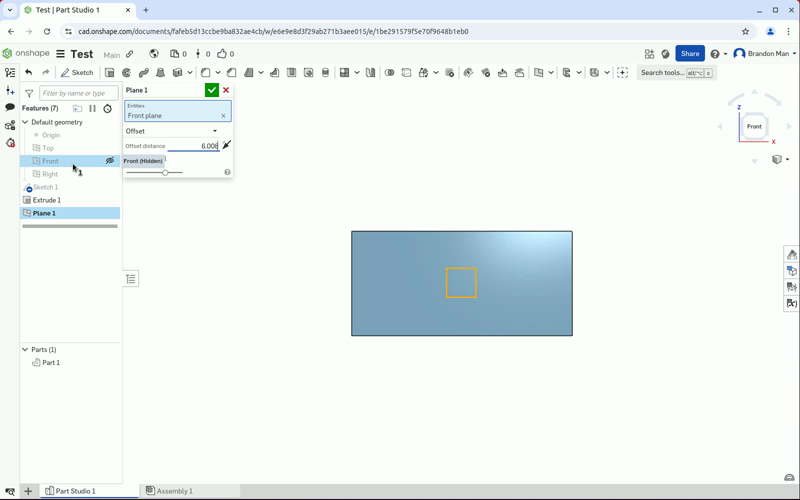
key(enter, 2)
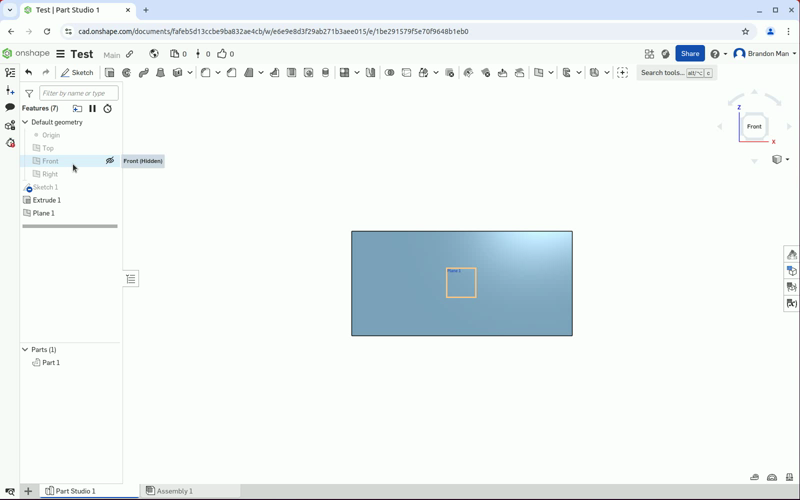
key(shift+s)
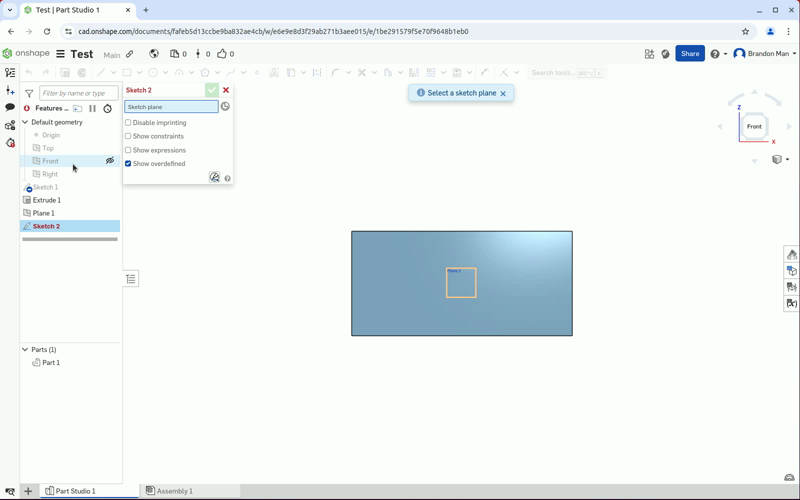
mouse_move(73, 215)
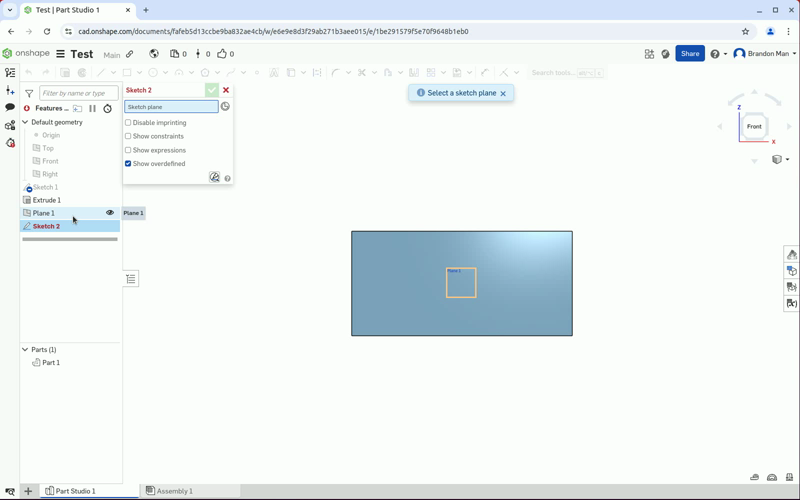
click(73, 215)
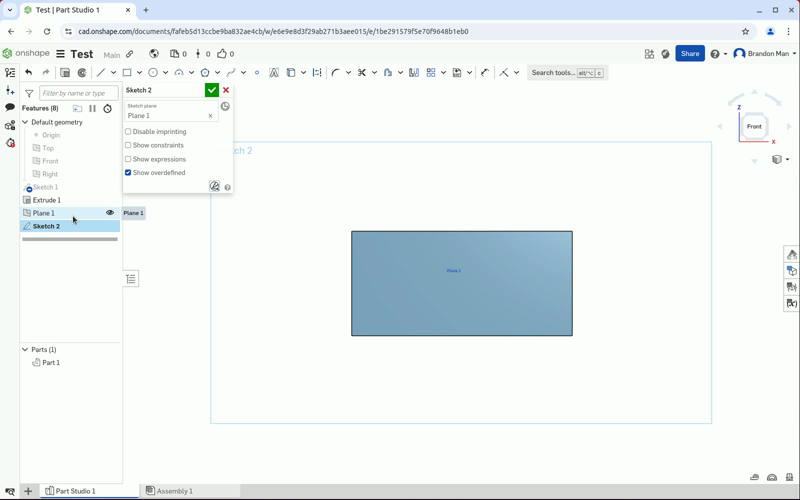
mouse_move(73, 352)
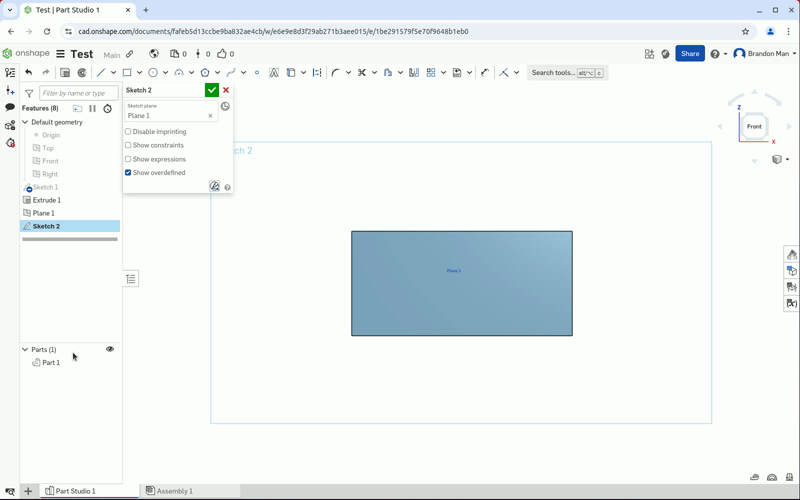
key(y)
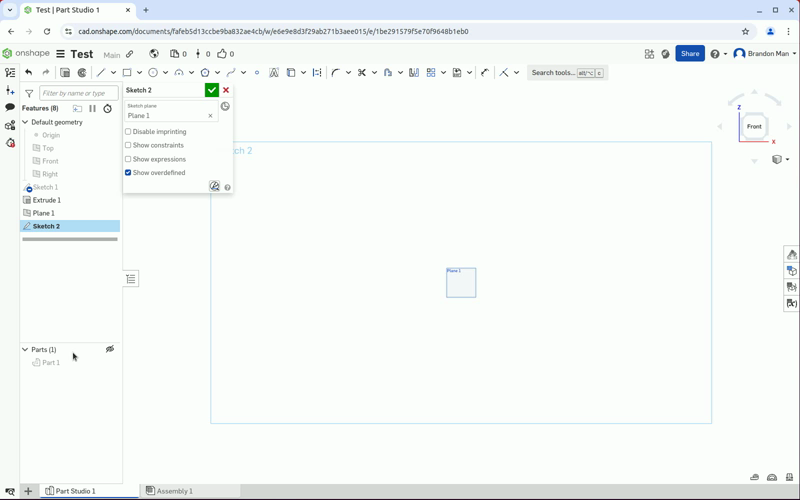
key(l)
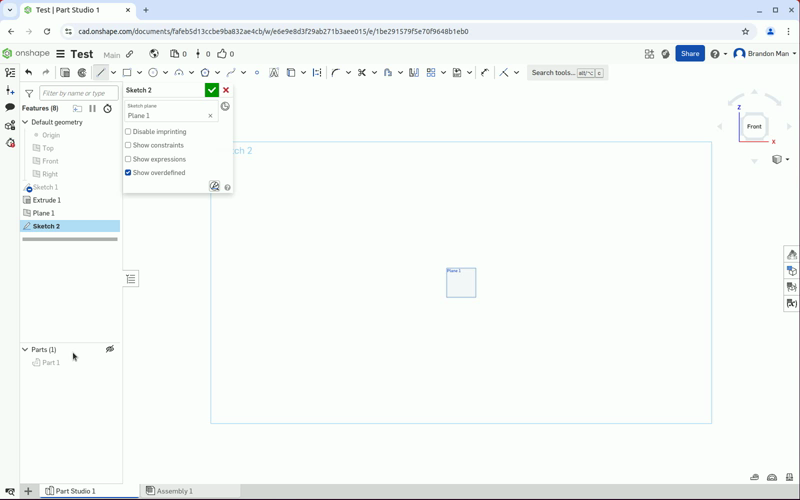
key_down(shift)
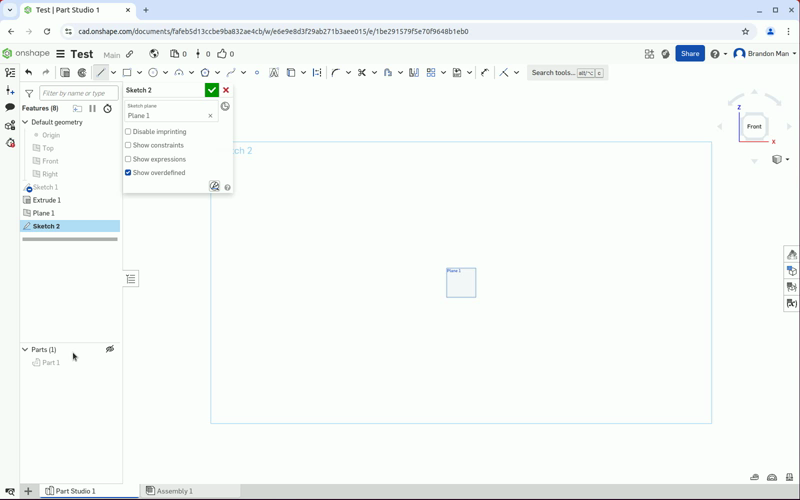
mouse_move(351, 335)
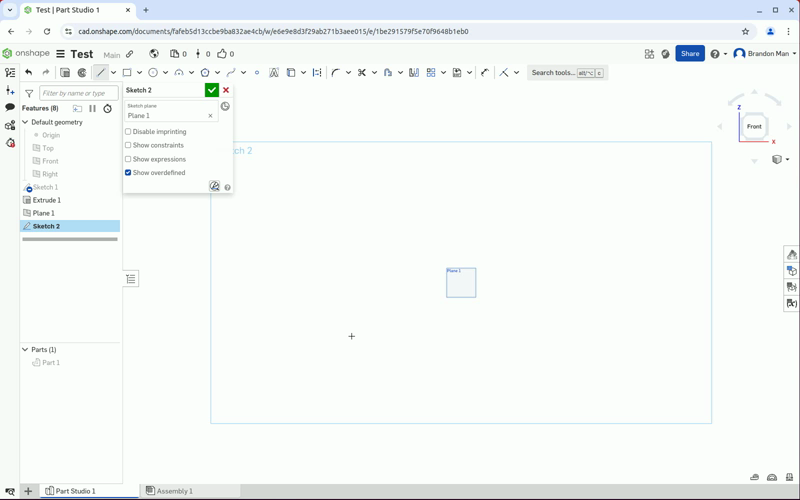
click(351, 335)
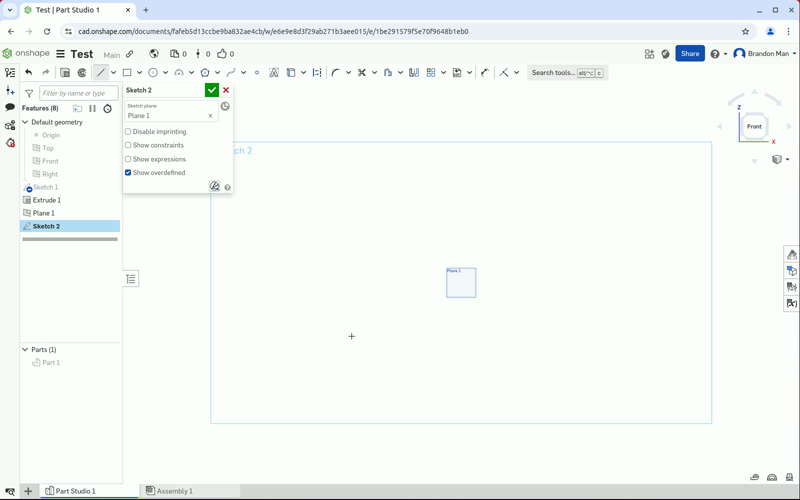
key_up(shift)
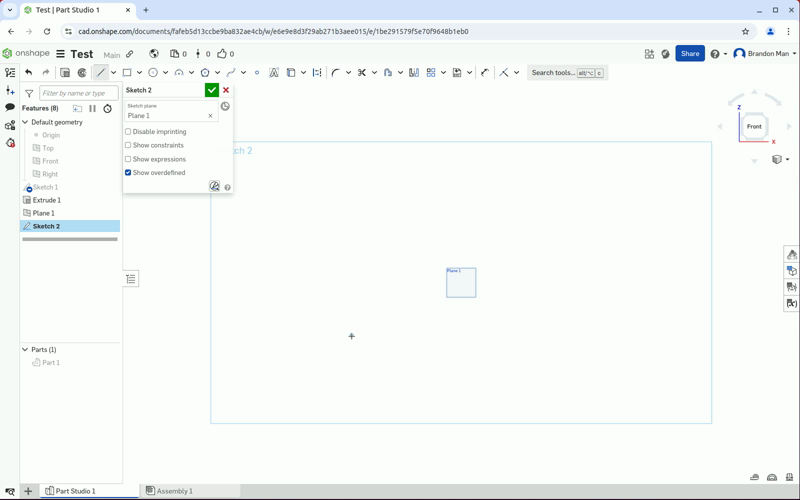
key_down(shift)
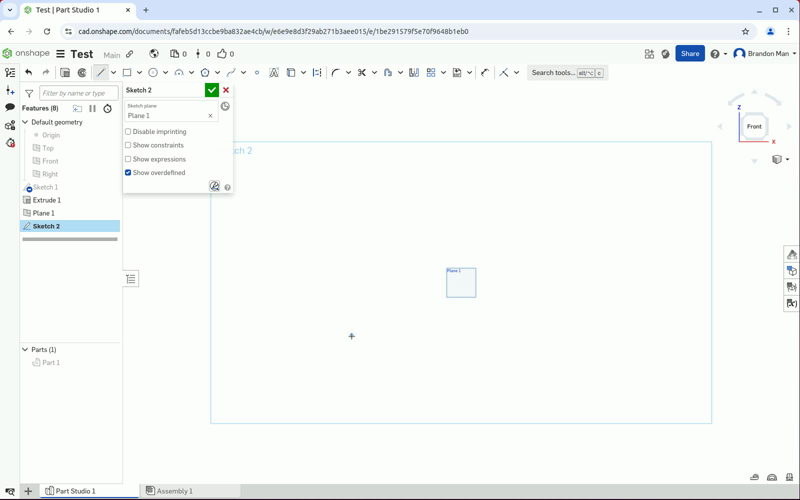
mouse_move(428, 335)
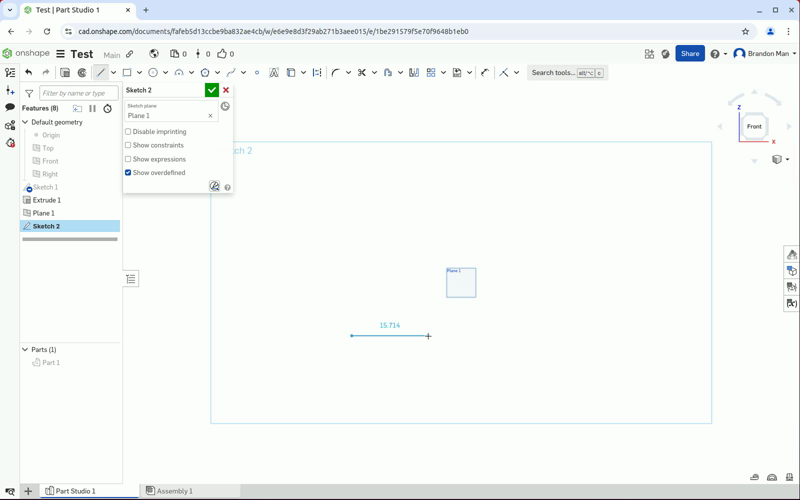
click(428, 335)
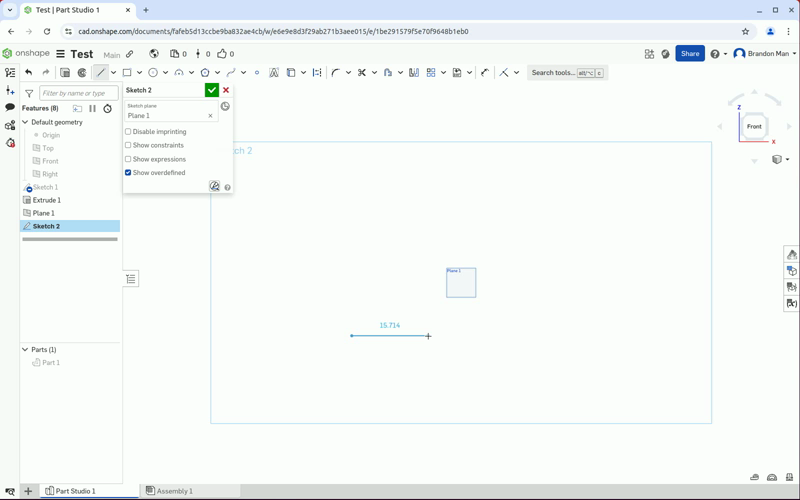
key_up(shift)
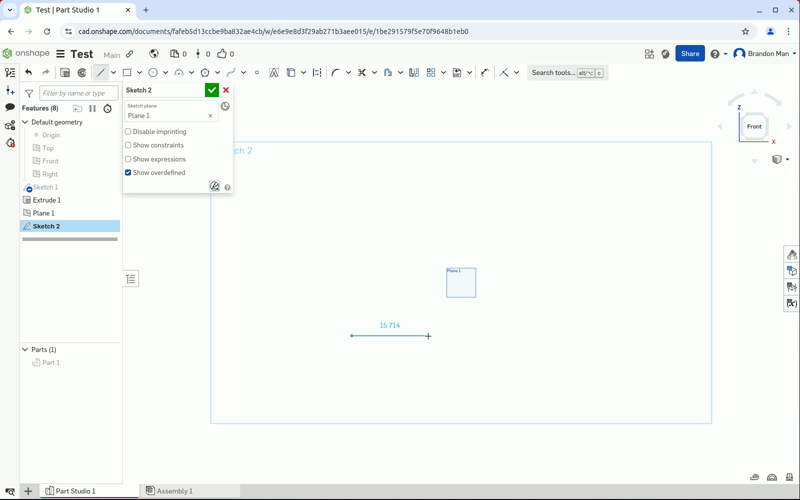
key_down(shift)
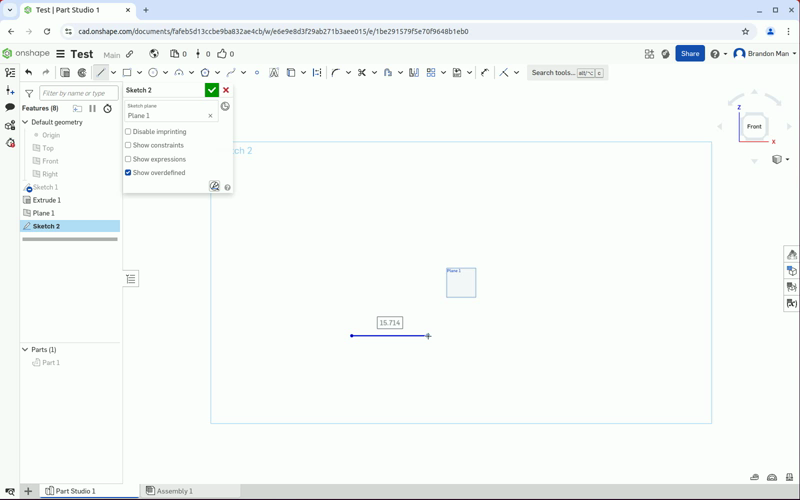
mouse_move(404, 230)
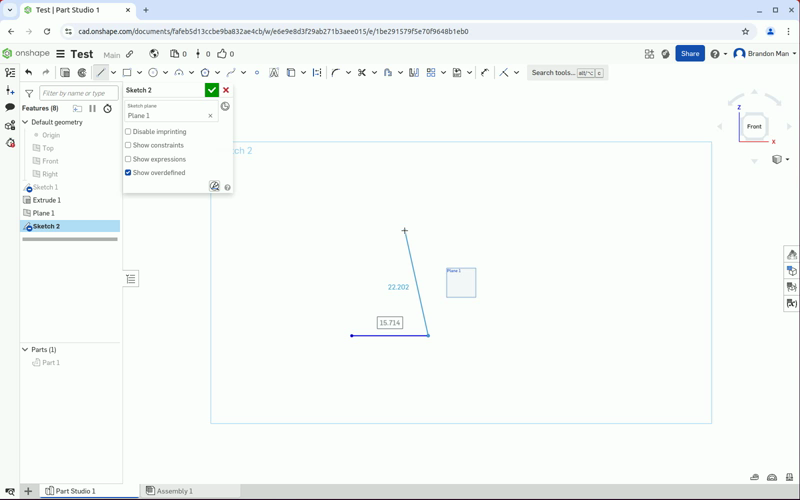
click(404, 230)
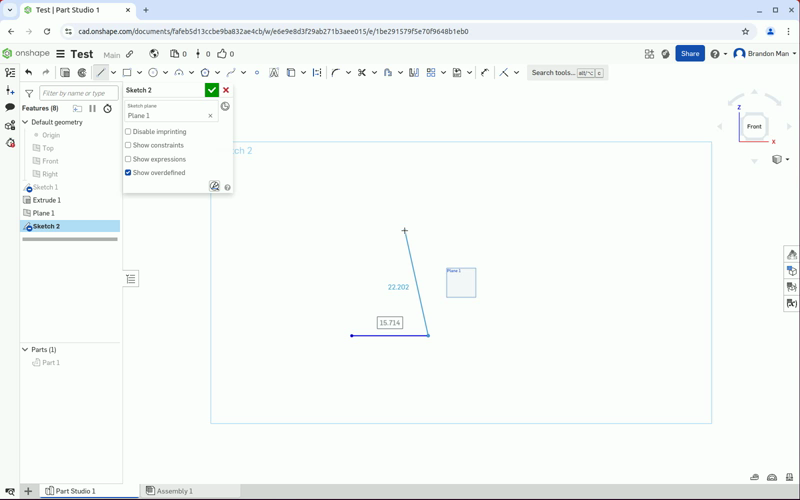
key_up(shift)
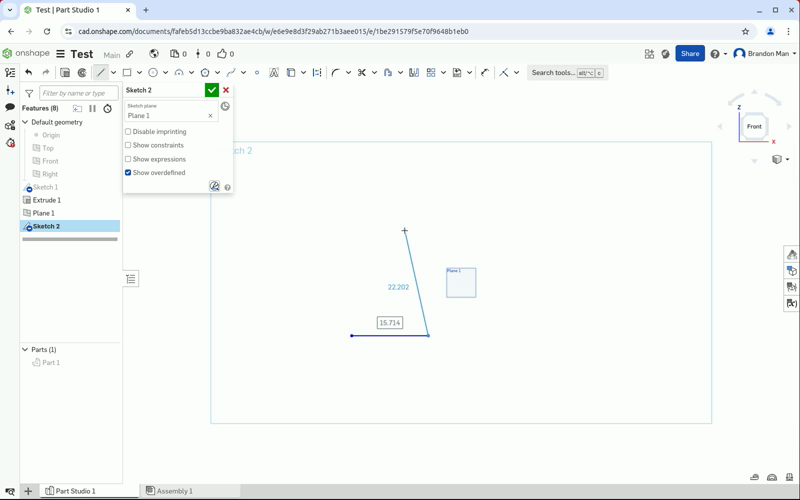
key_down(shift)
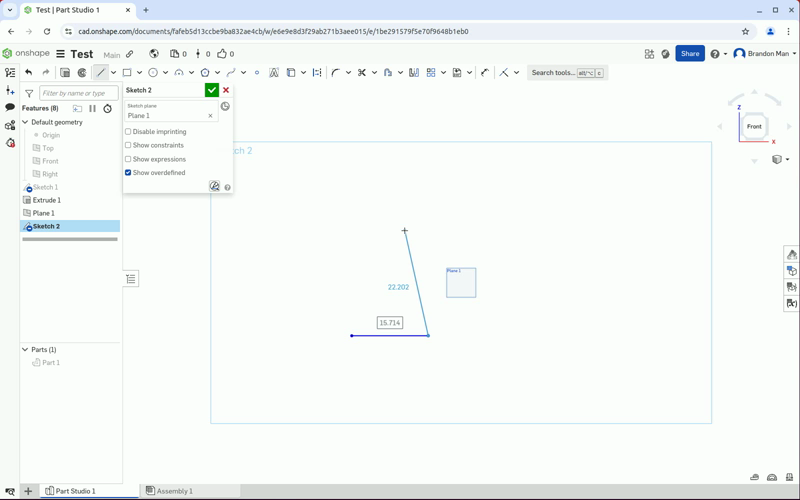
mouse_move(434, 230)
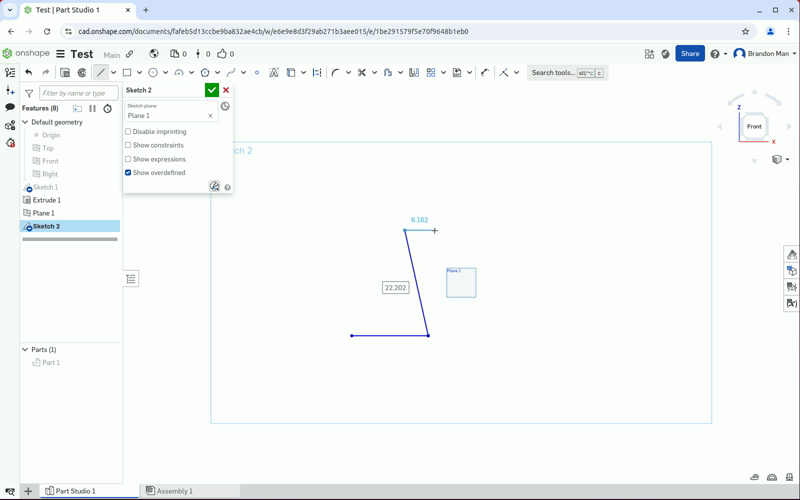
mouse_move(351, 230)
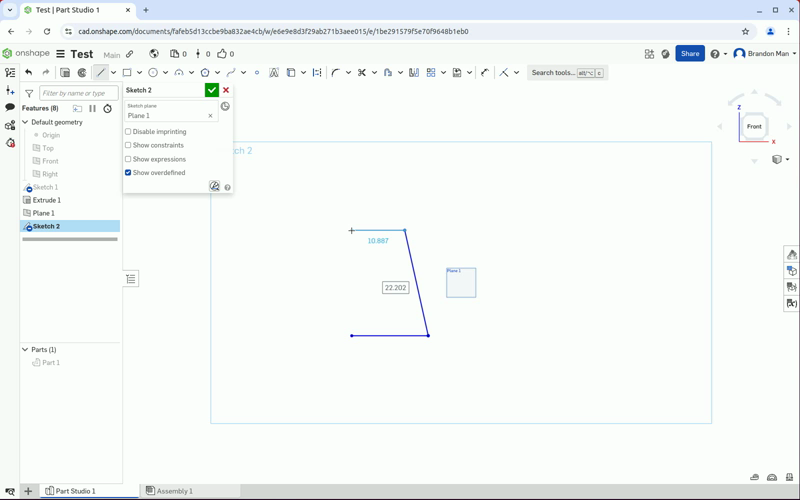
click(351, 230)
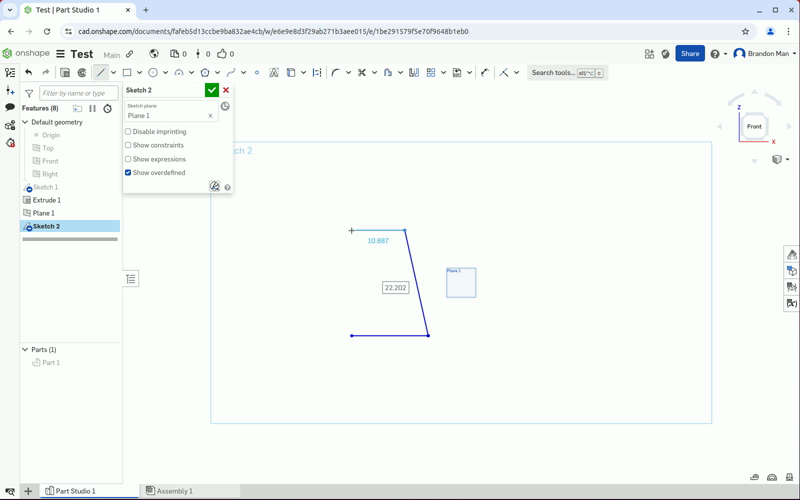
key_up(shift)
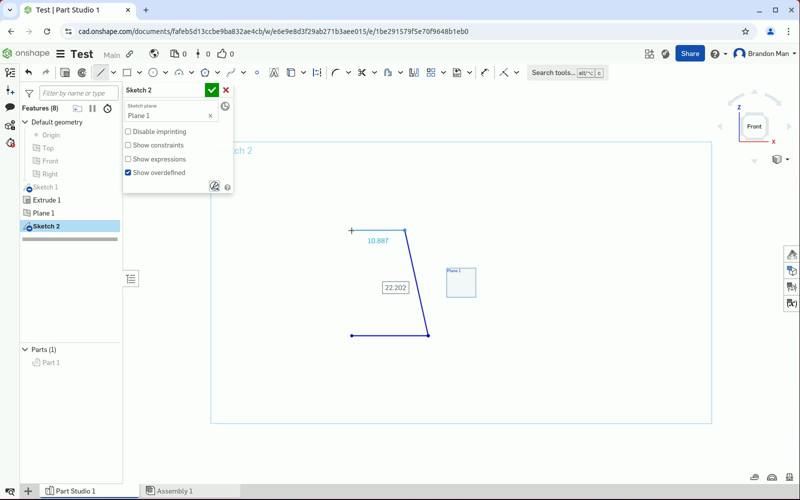
key_down(shift)
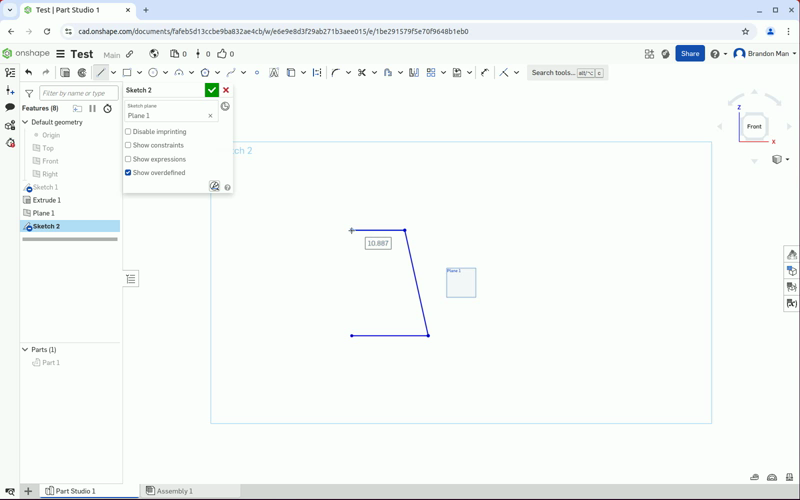
mouse_move(351, 335)
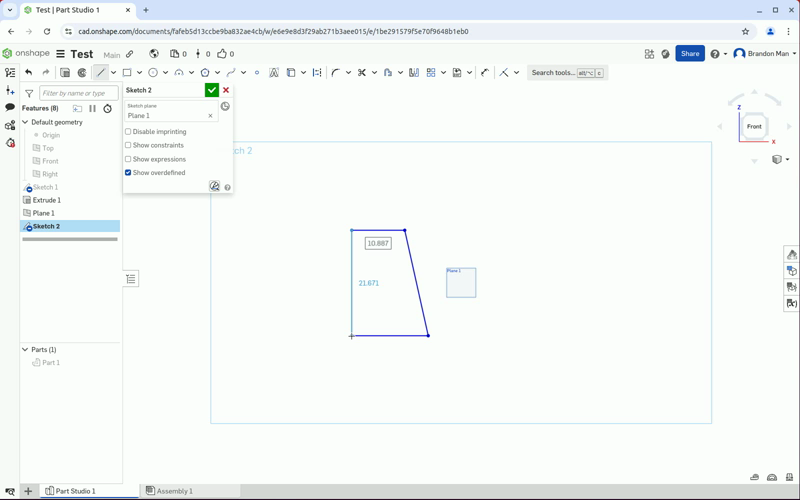
key_up(shift)
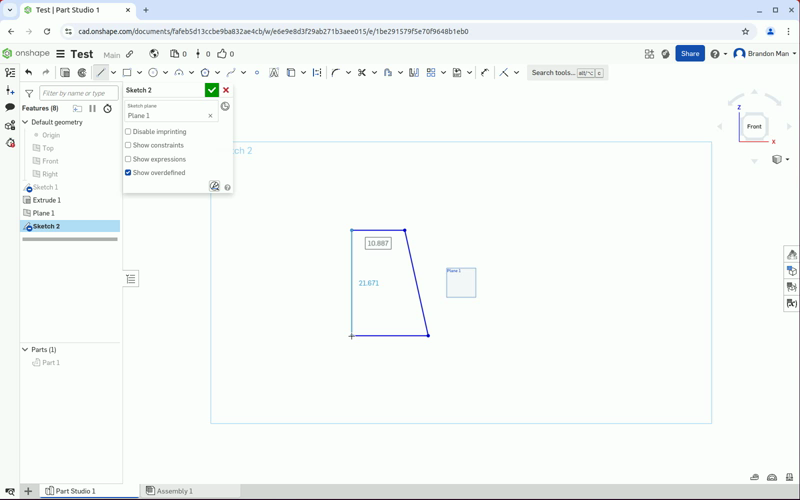
click(351, 335)
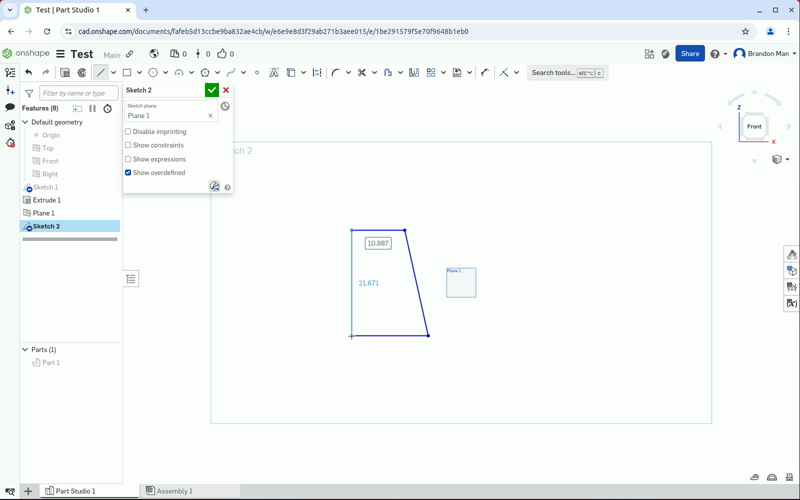
key(esc)
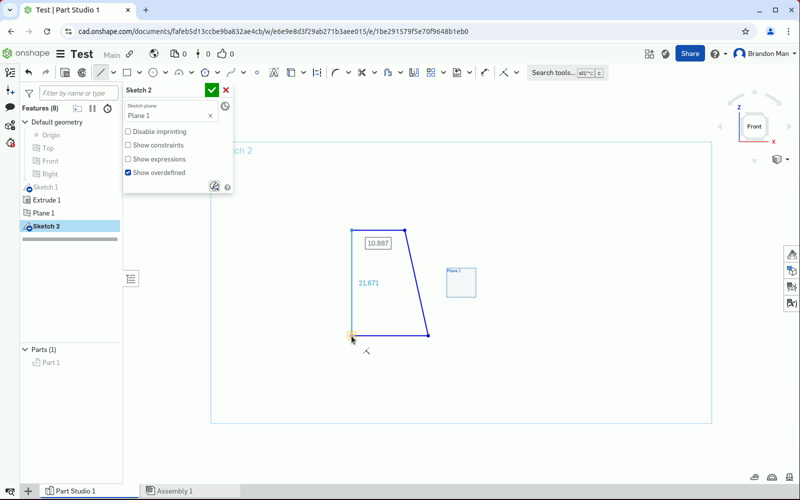
mouse_move(392, 317)
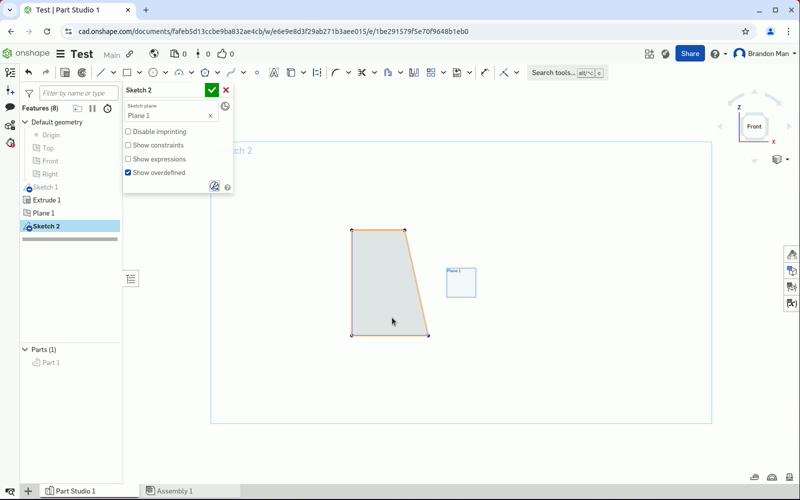
click(392, 317)
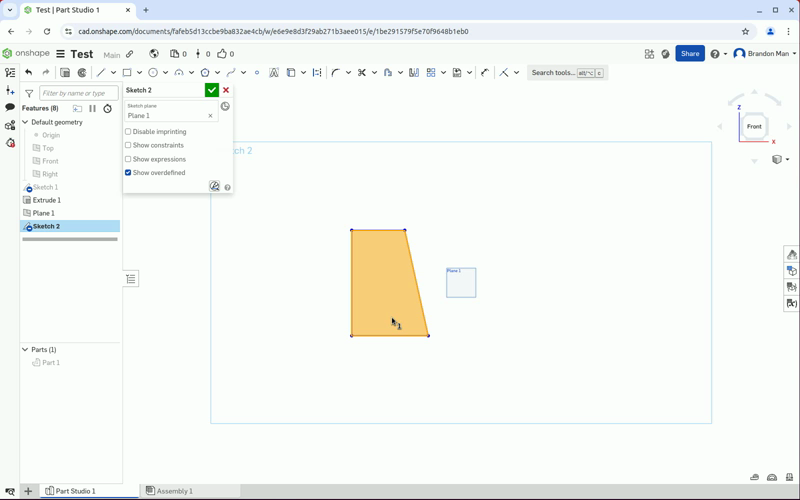
mouse_move(73, 352)
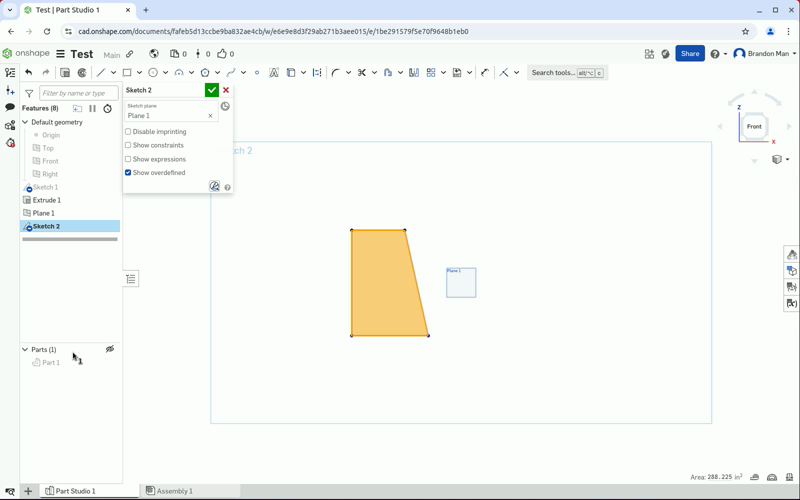
key(shift+y)
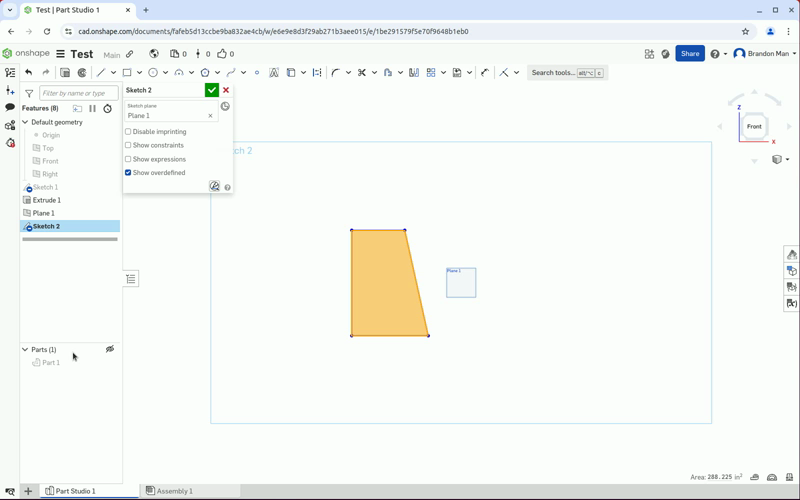
key(shift+e)
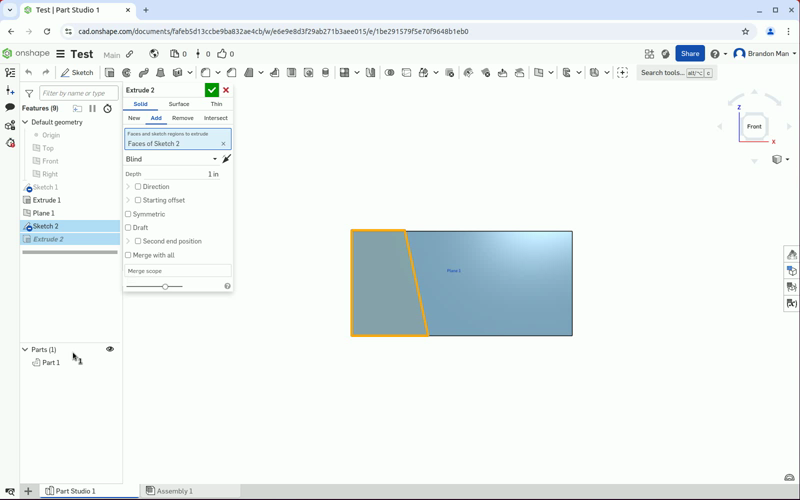
mouse_move(143, 106)
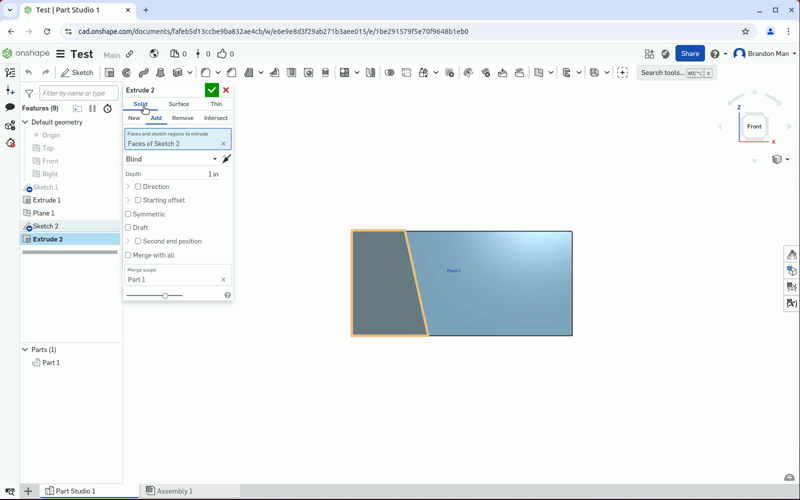
click(143, 106)
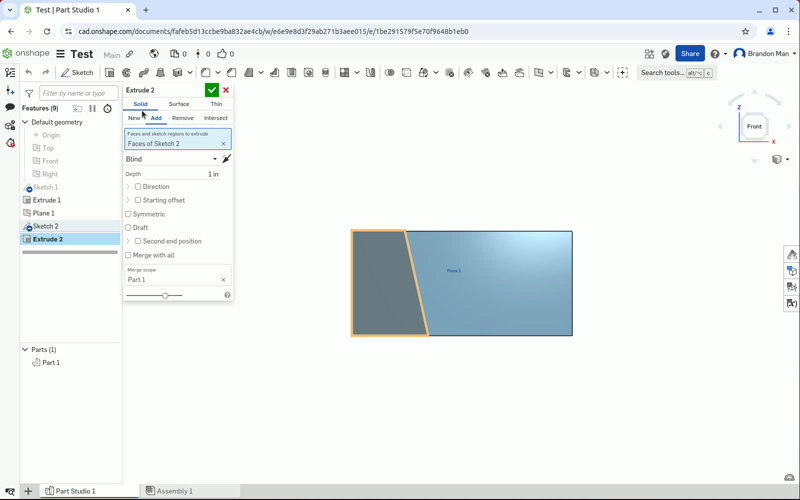
mouse_move(137, 120)
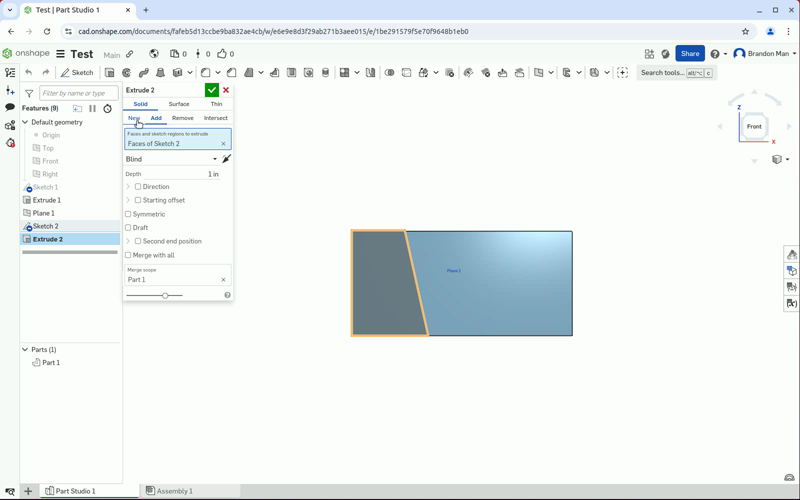
click(137, 120)
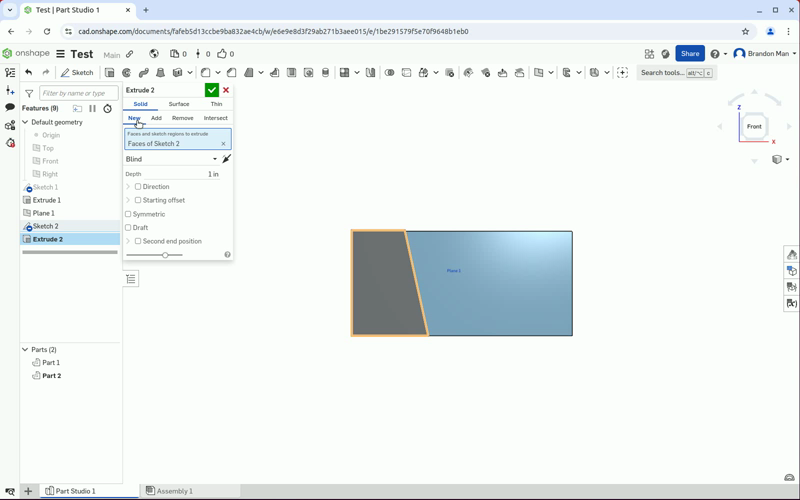
key(tab, 4)
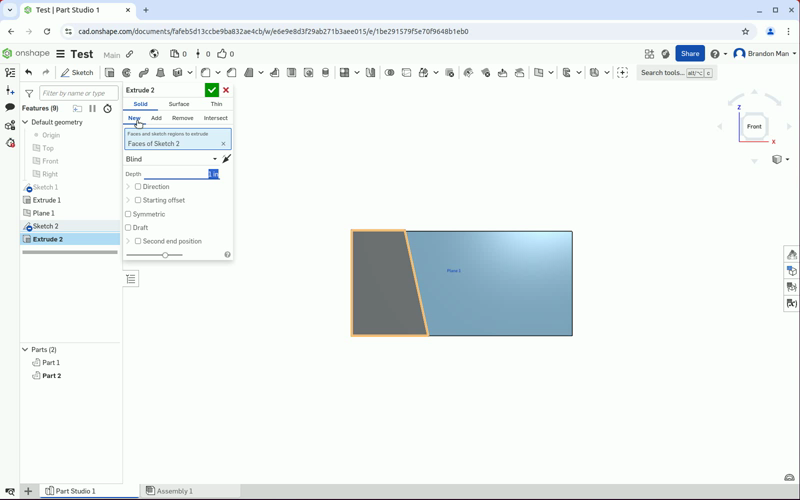
text(6.018)
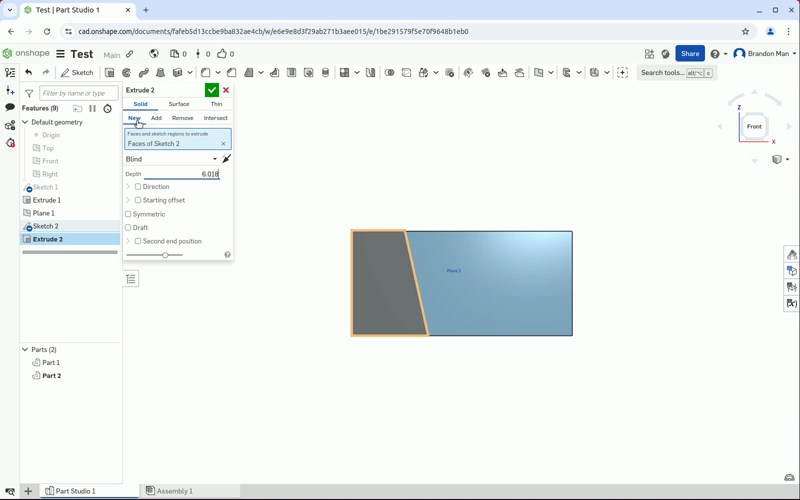
key(enter)
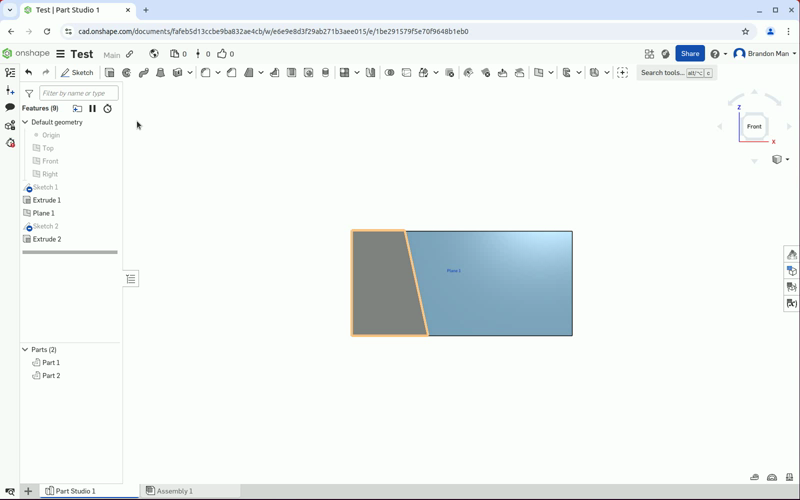
key(shift+h)
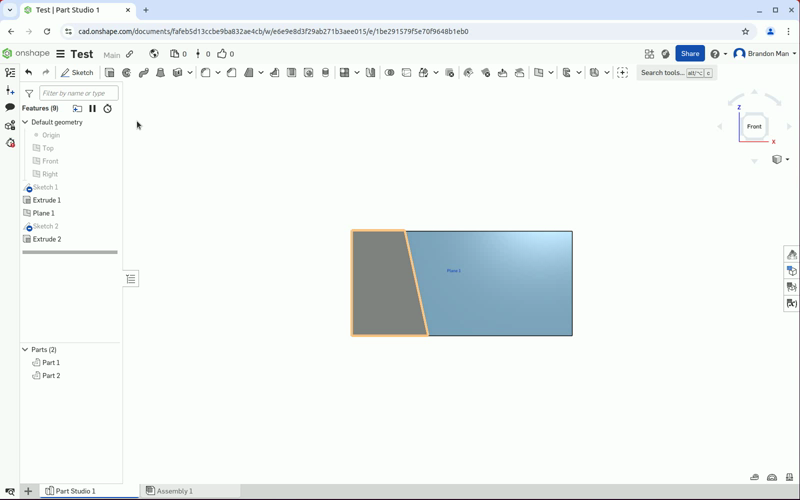
key(shift+h)
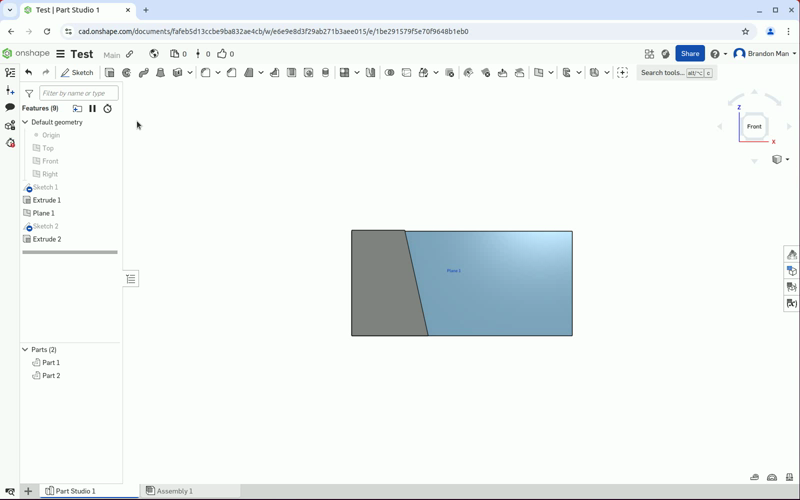
mouse_move(73, 189)
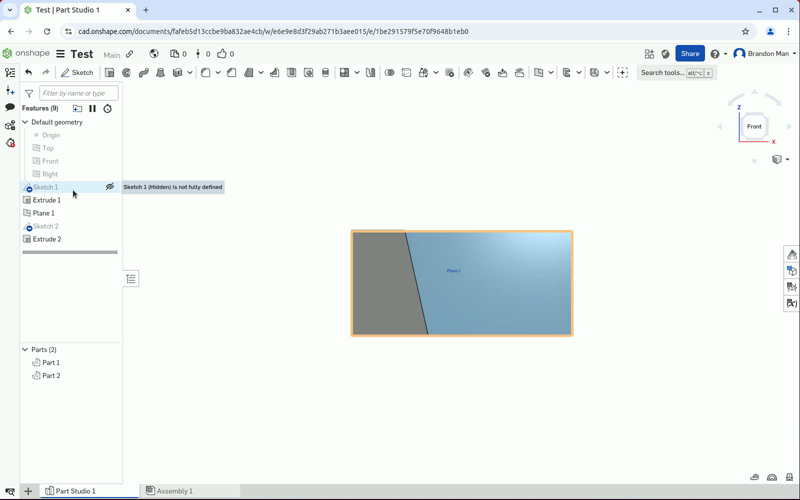
click(73, 189)
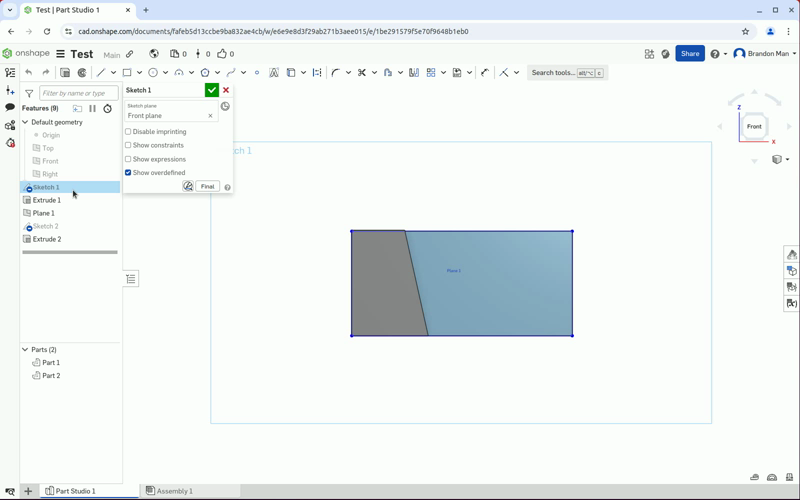
mouse_move(229, 92)
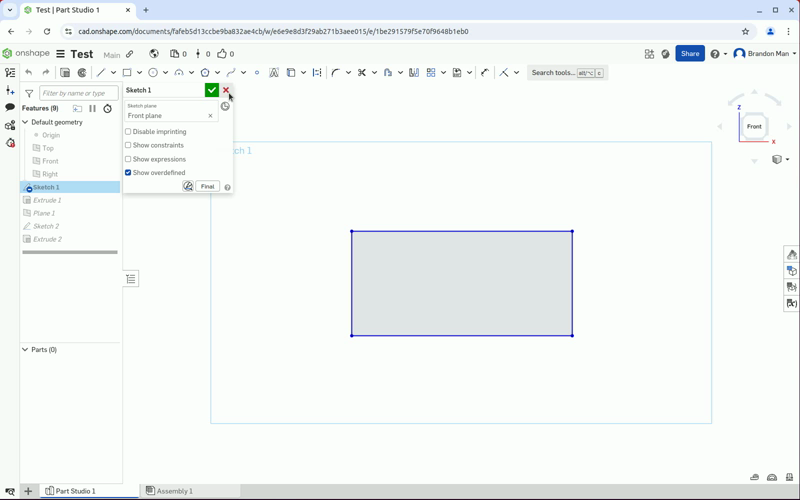
click(229, 92)
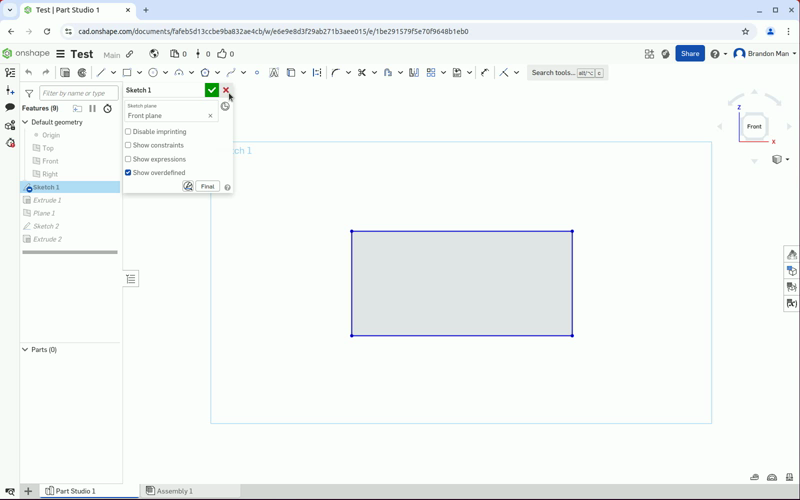
key(shift+s)
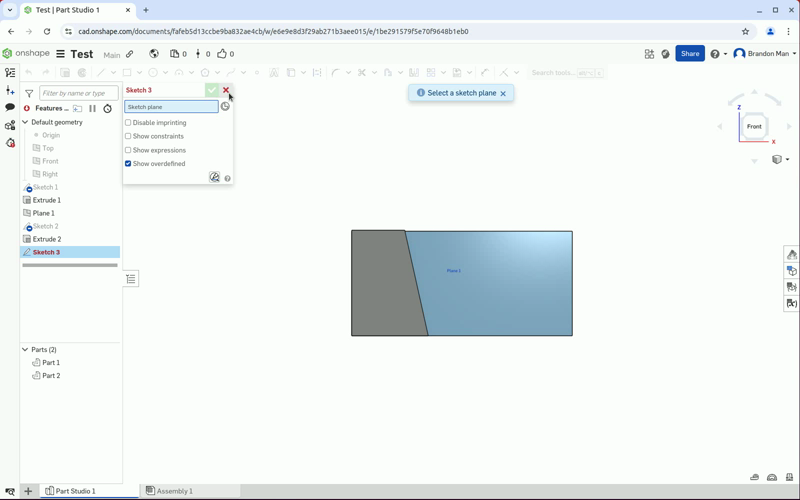
mouse_move(73, 215)
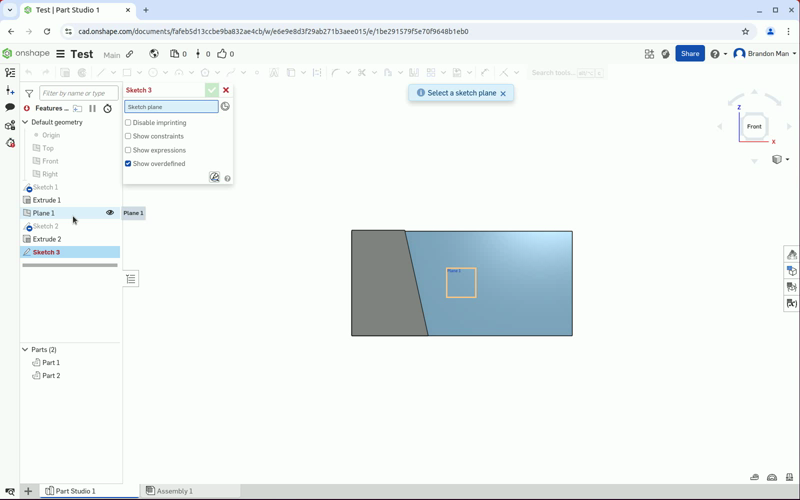
click(73, 215)
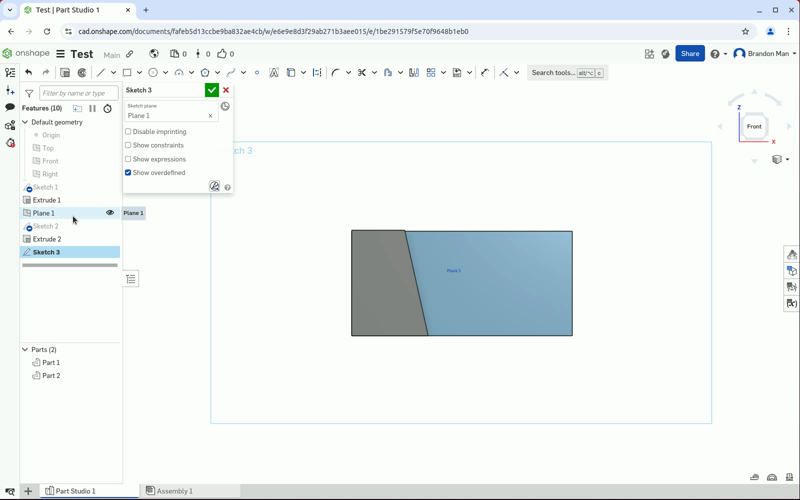
mouse_move(73, 352)
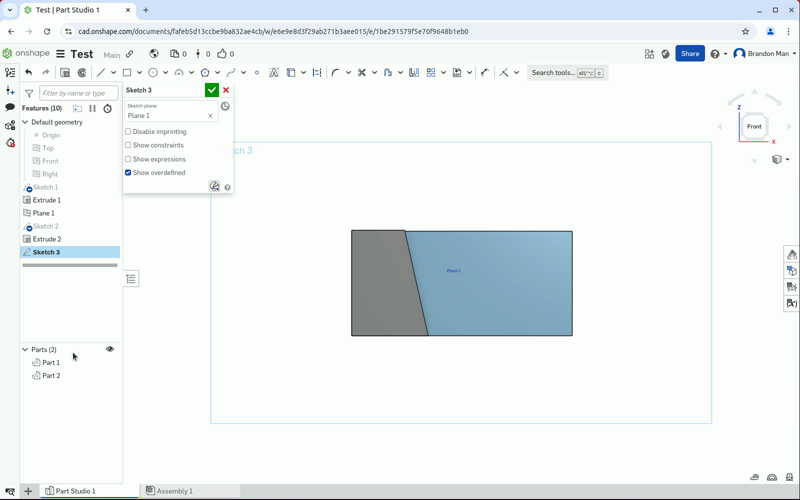
key(y)
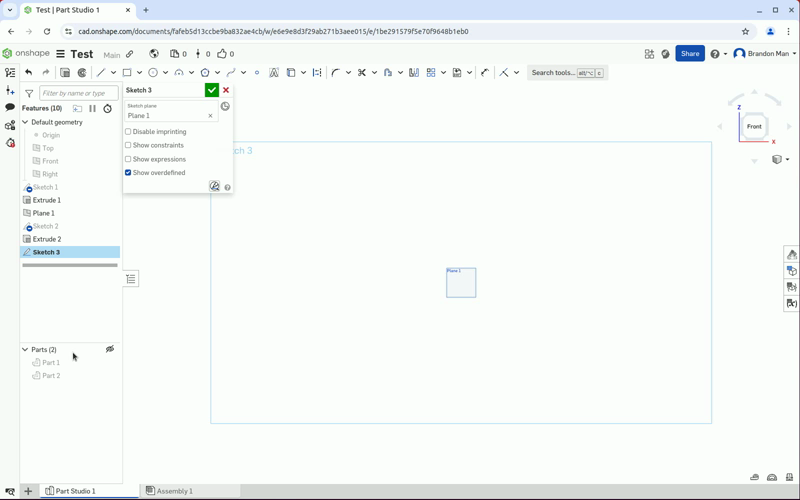
key(l)
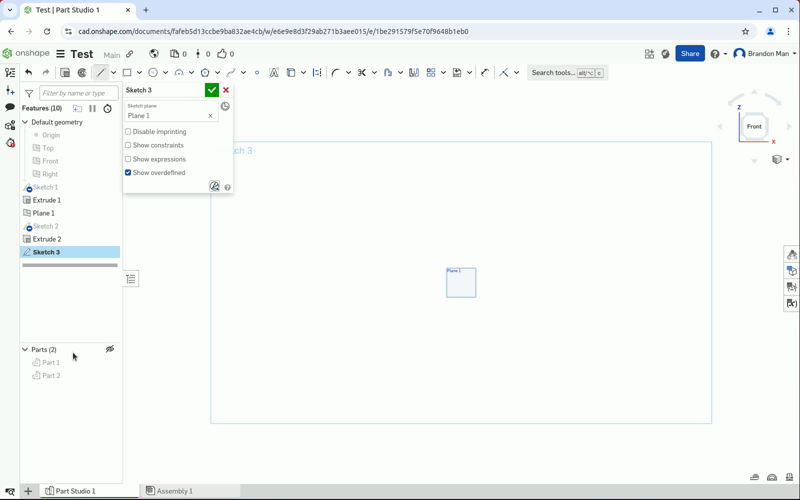
key_down(shift)
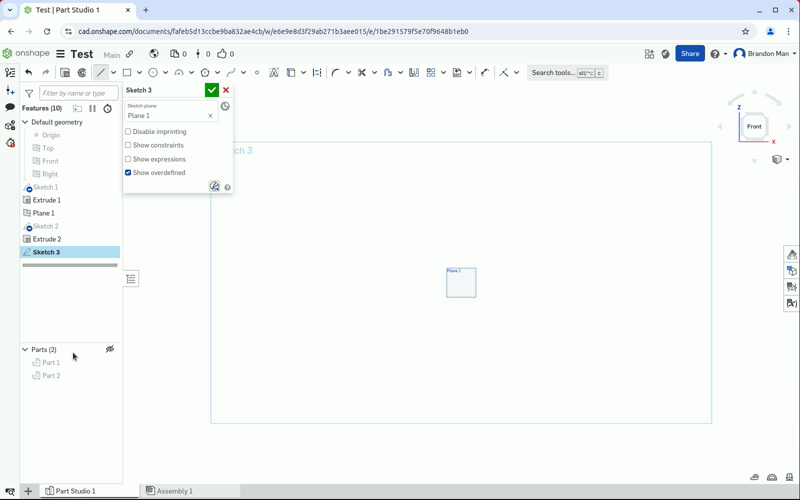
mouse_move(495, 335)
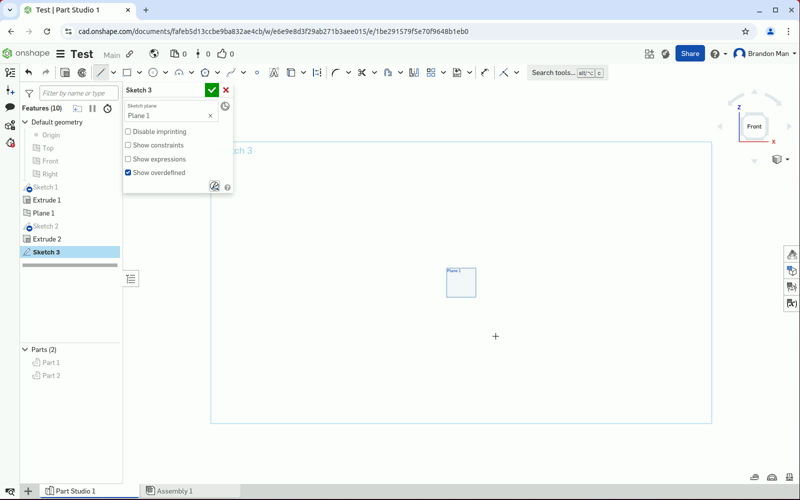
click(495, 335)
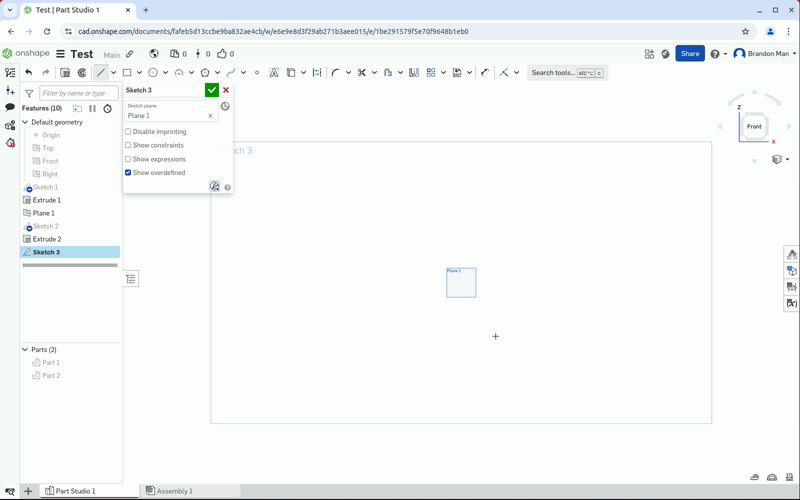
key_up(shift)
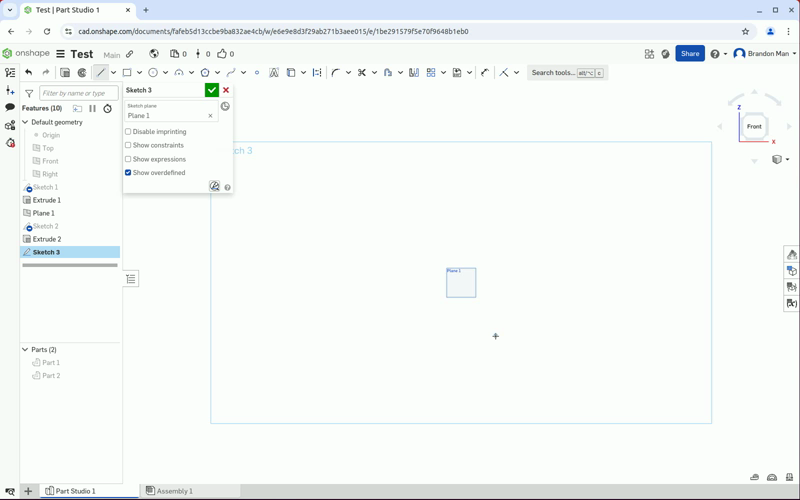
key_down(shift)
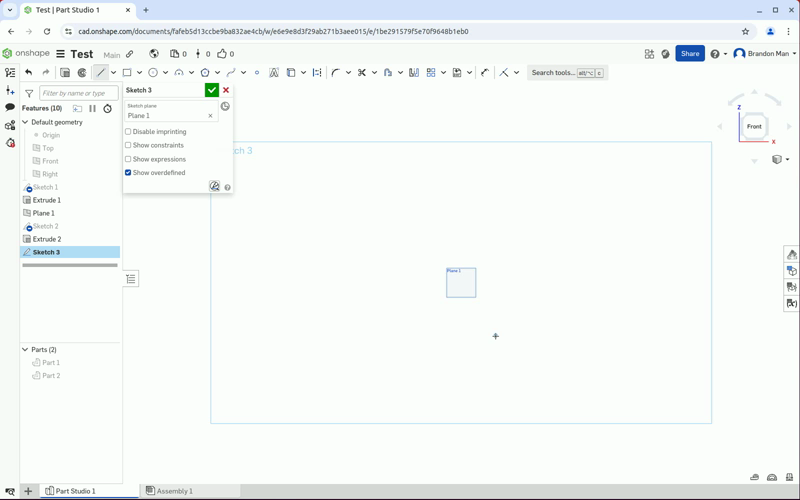
mouse_move(572, 335)
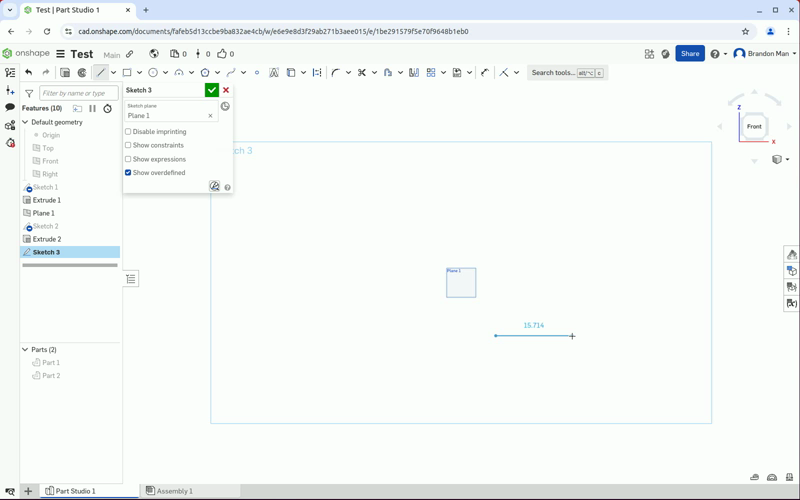
click(572, 335)
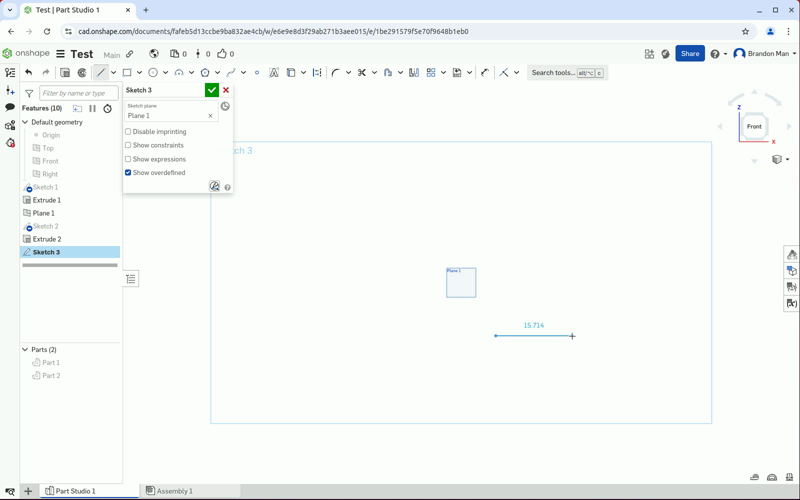
key_up(shift)
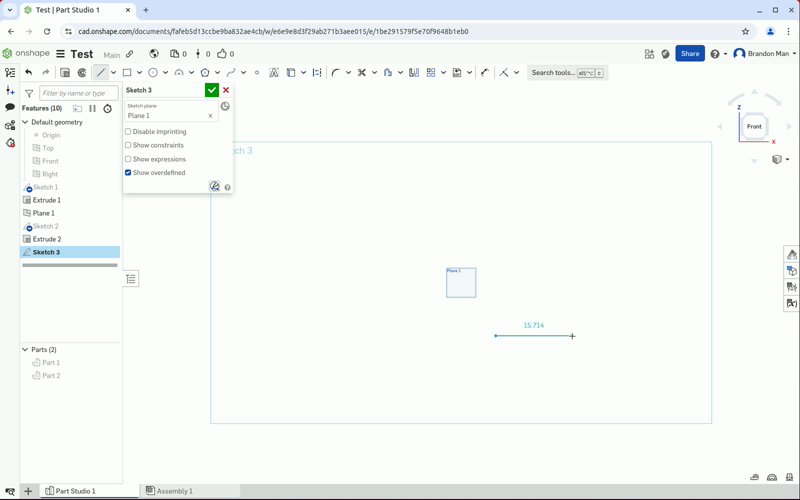
key_down(shift)
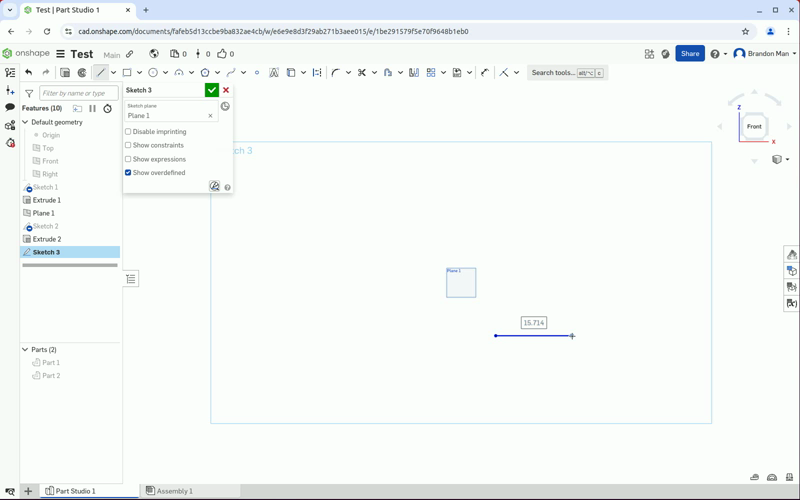
mouse_move(572, 230)
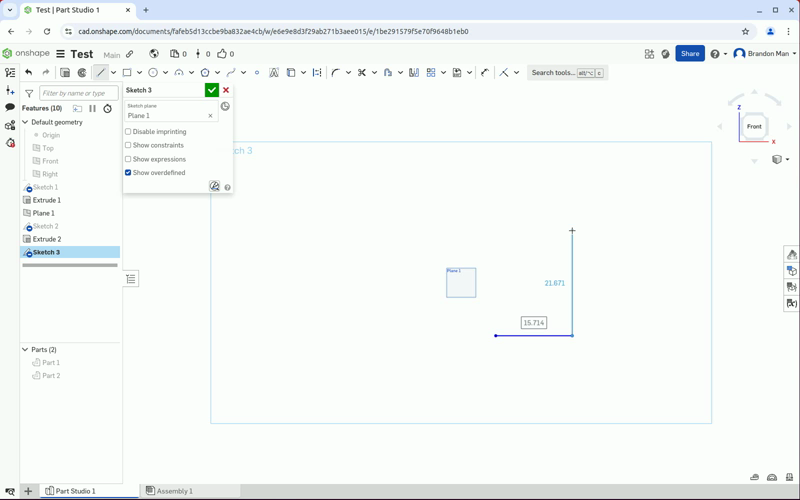
click(572, 230)
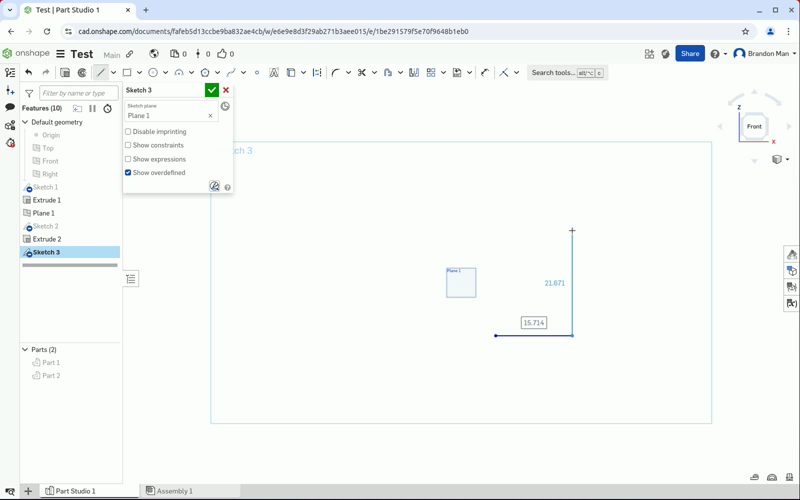
key_up(shift)
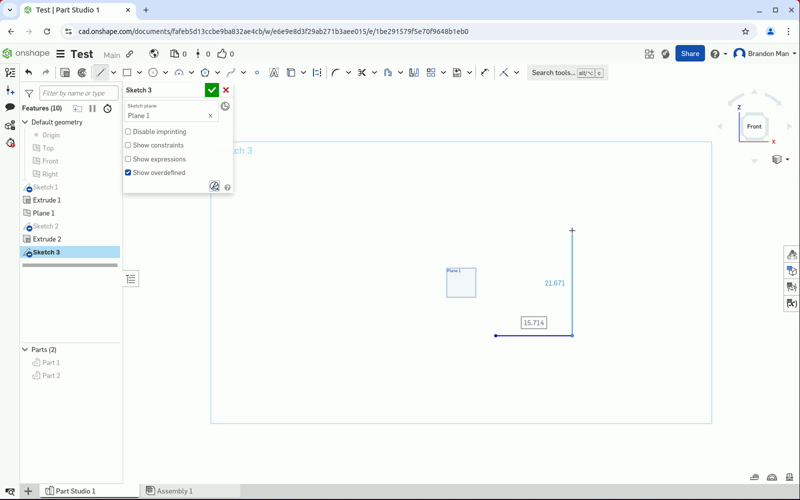
key_down(shift)
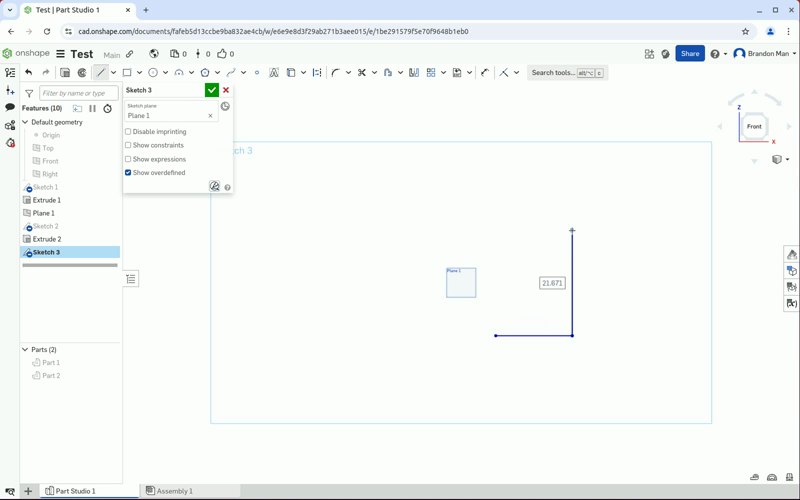
mouse_move(589, 230)
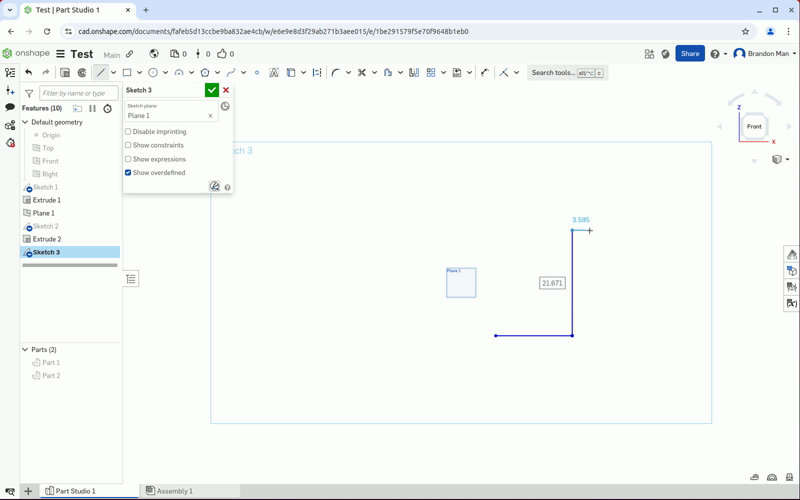
mouse_move(520, 230)
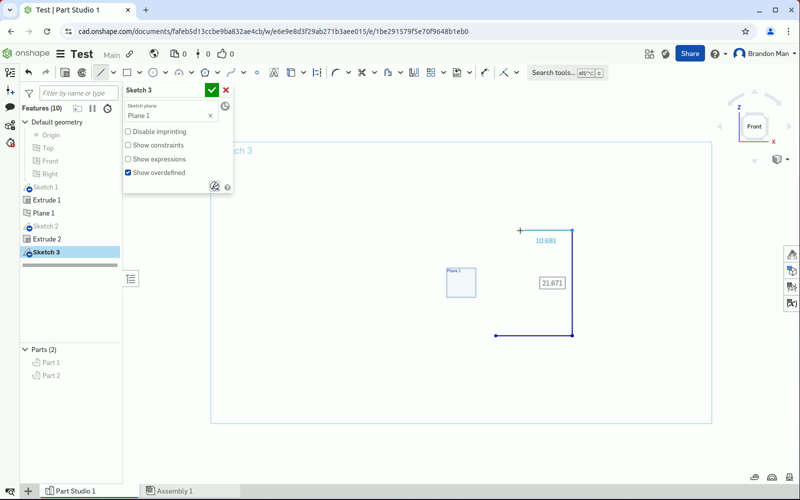
click(520, 230)
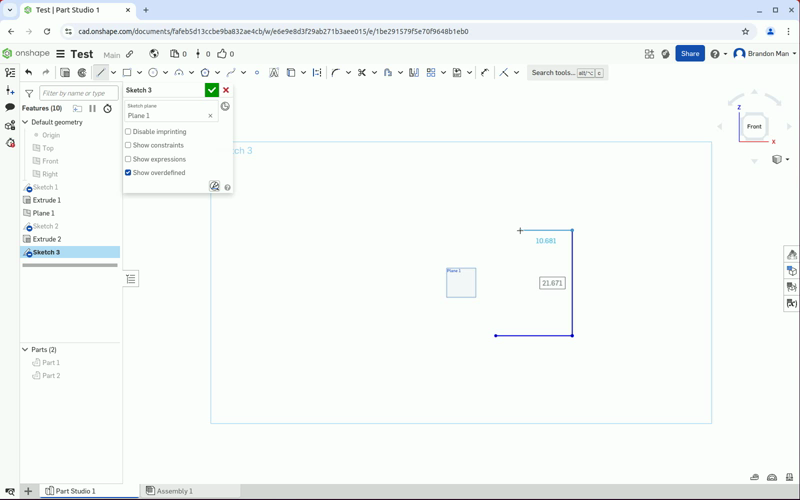
key_up(shift)
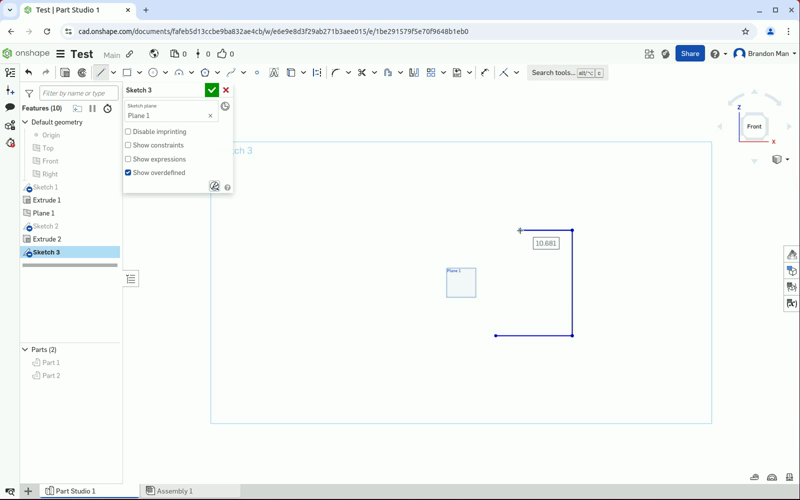
key_down(shift)
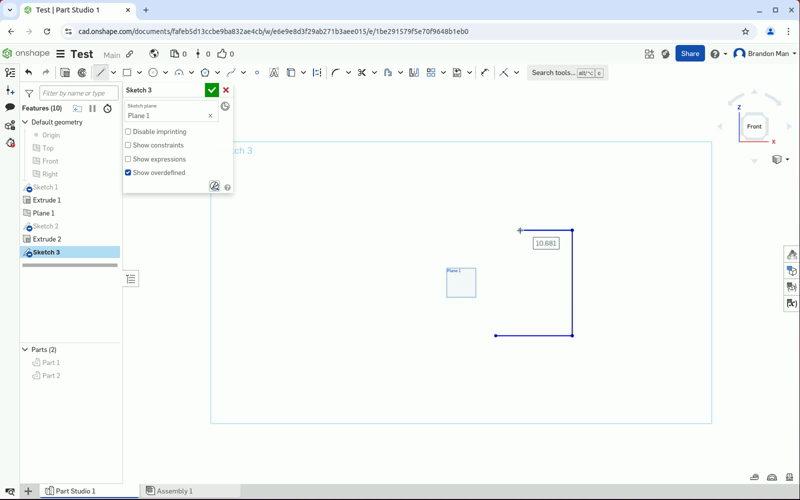
mouse_move(495, 335)
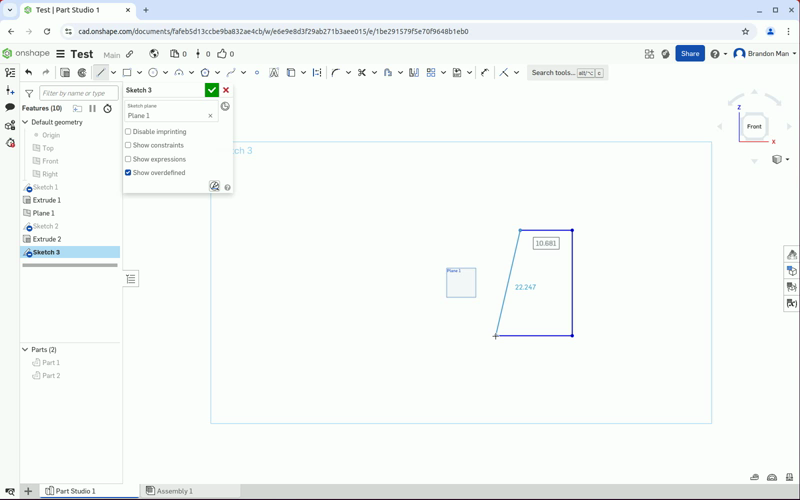
key_up(shift)
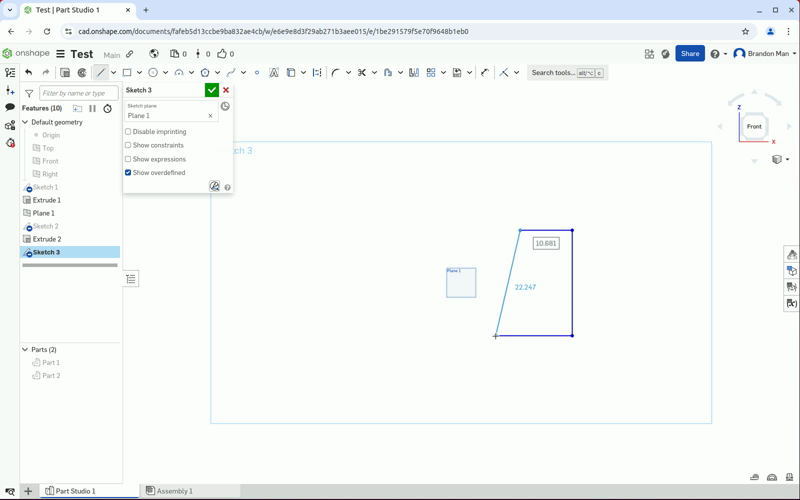
click(495, 335)
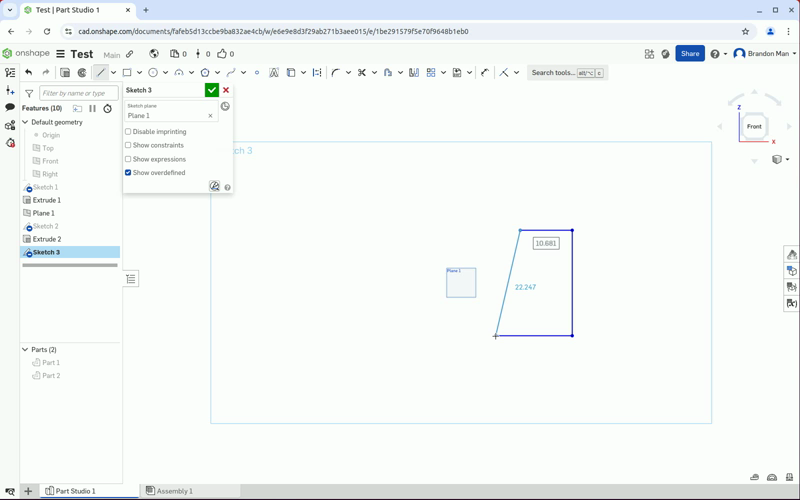
key(esc)
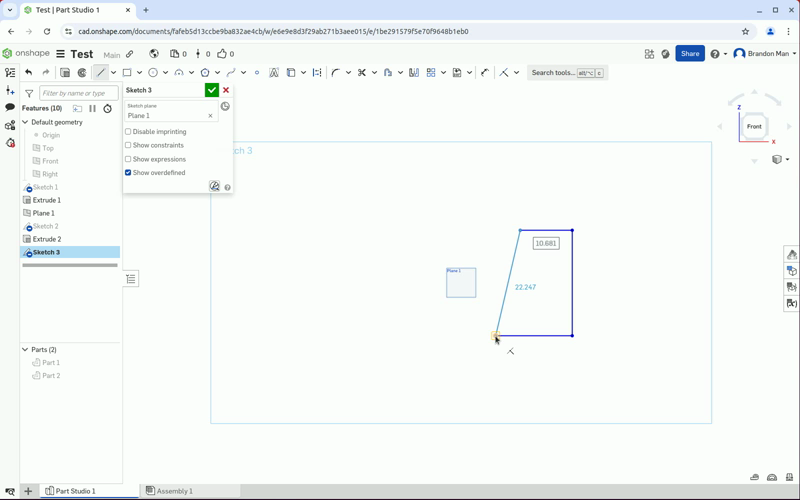
mouse_move(553, 295)
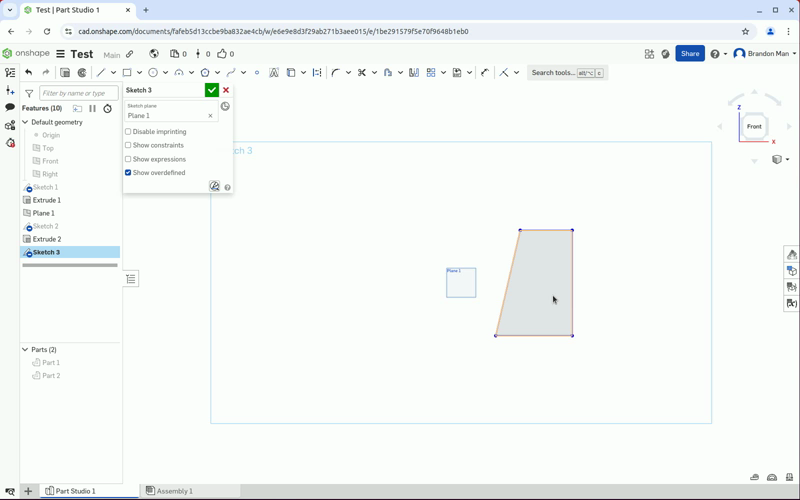
click(553, 295)
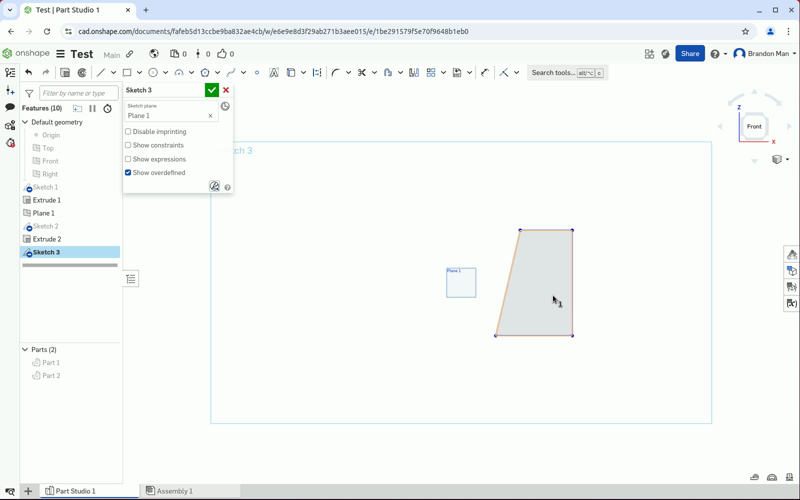
mouse_move(73, 352)
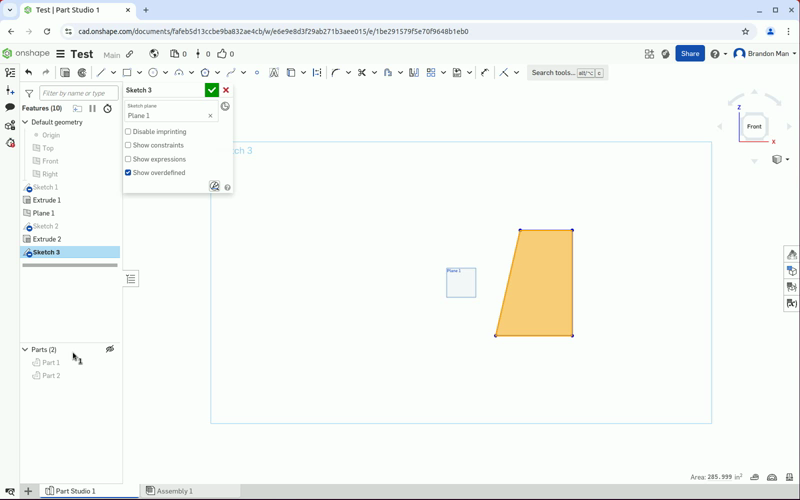
key(shift+y)
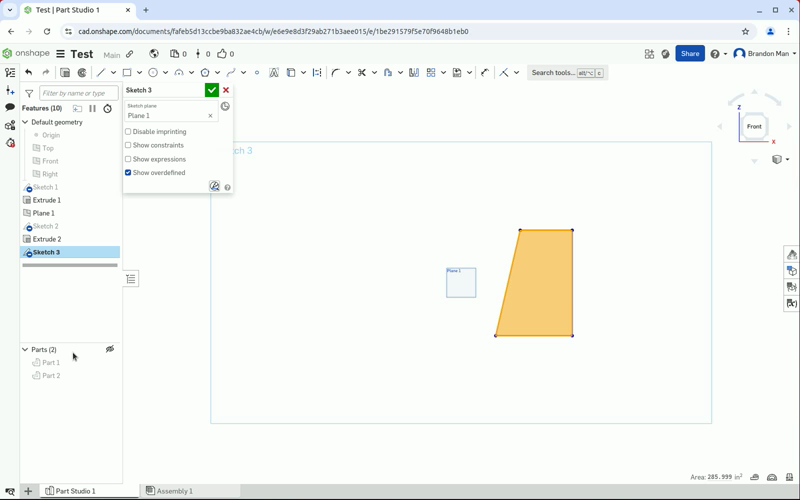
key(shift+e)
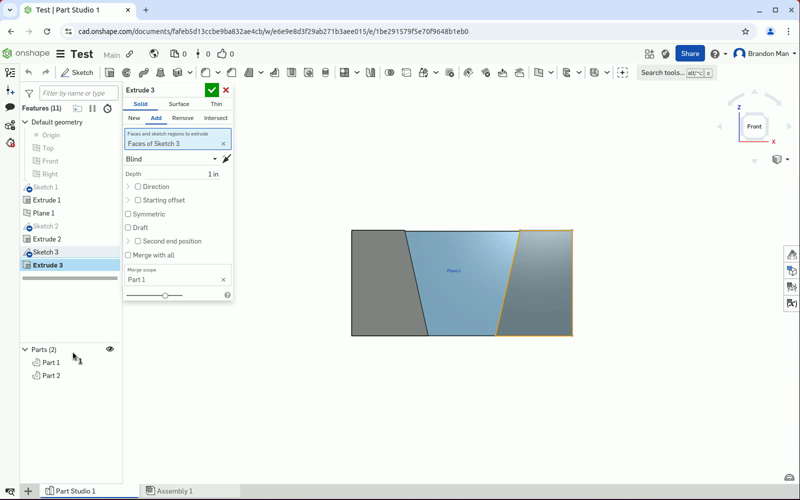
mouse_move(143, 106)
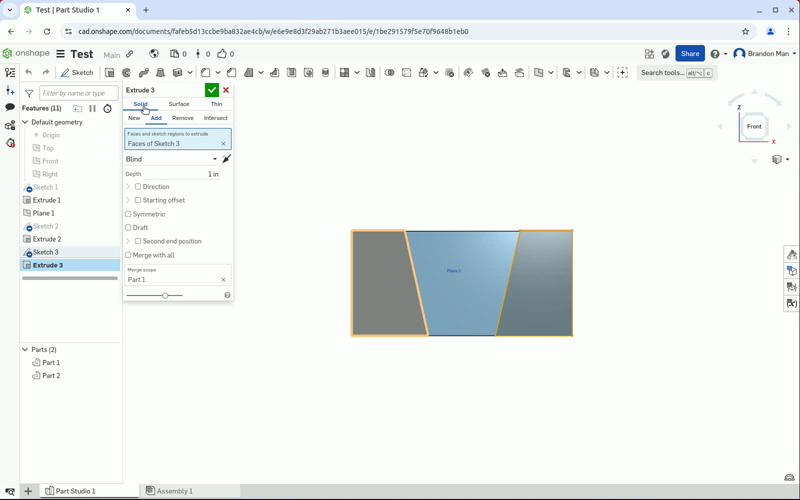
click(143, 106)
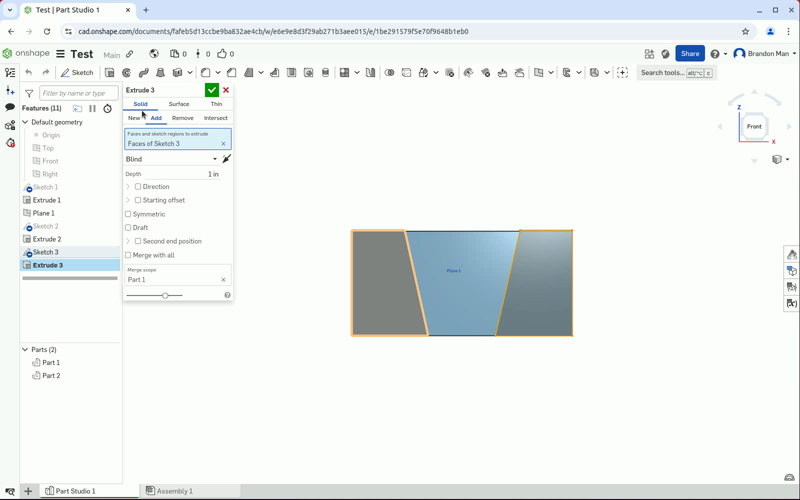
mouse_move(137, 120)
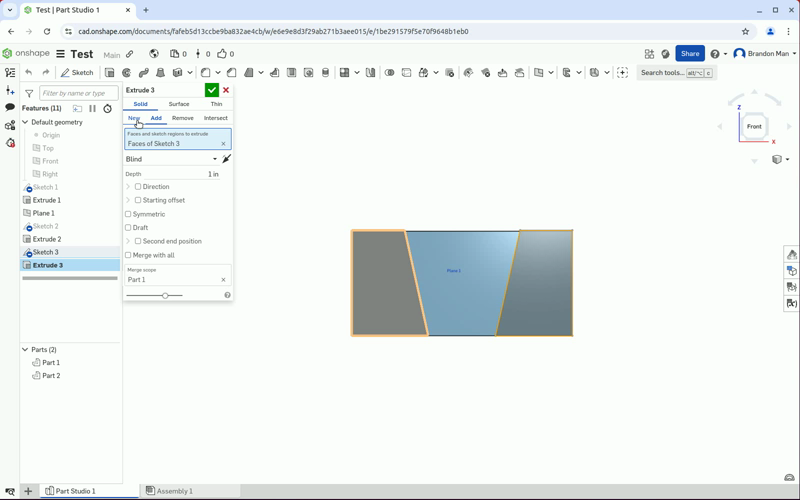
click(137, 120)
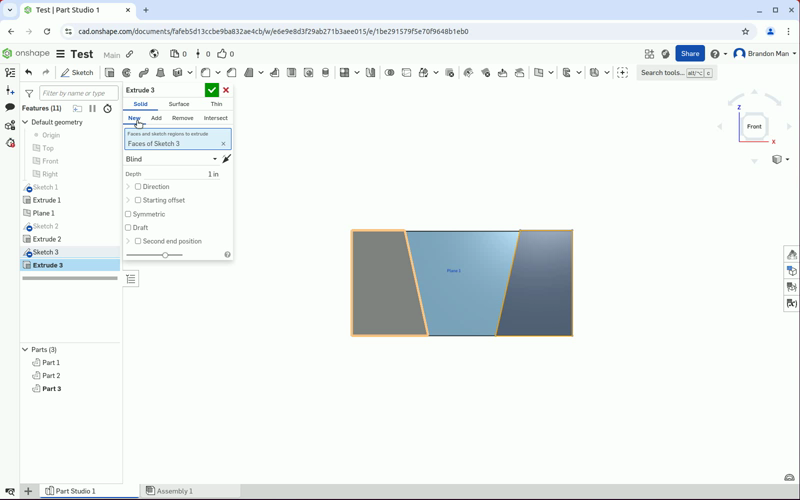
key(tab, 4)
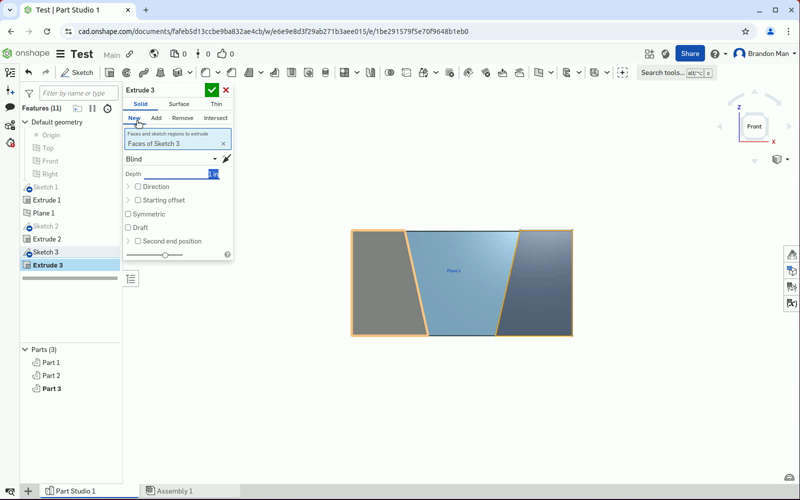
text(6.018)
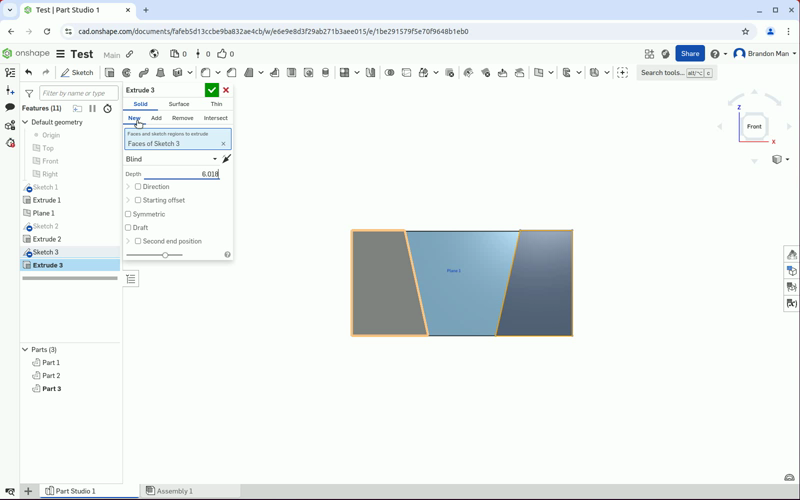
key(enter)
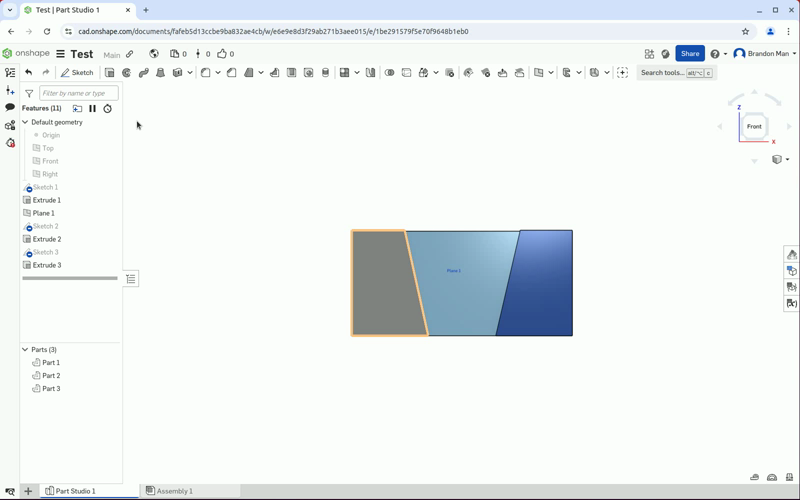
key(shift+h)
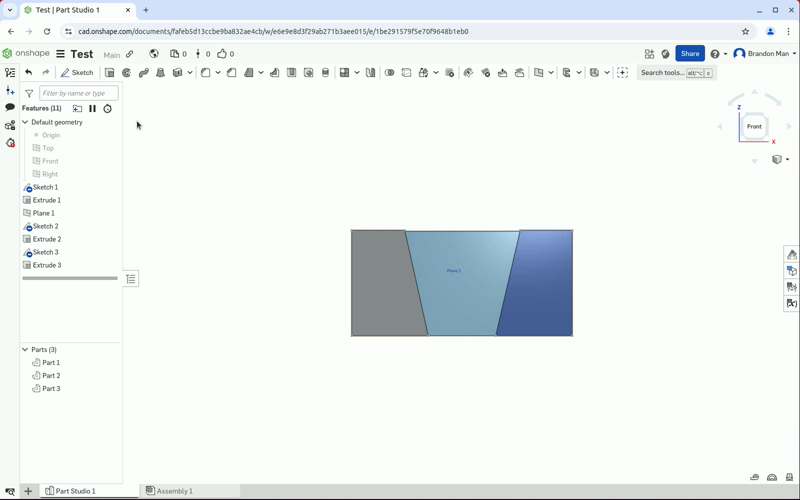
key(shift+h)
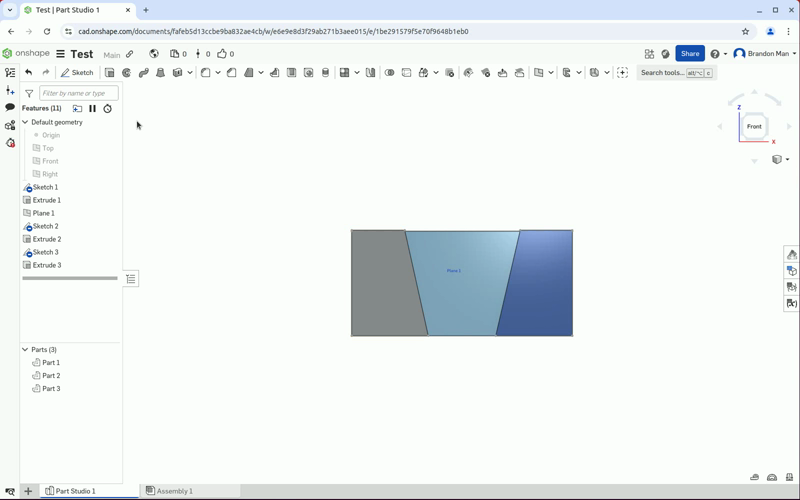
key(shift+7)
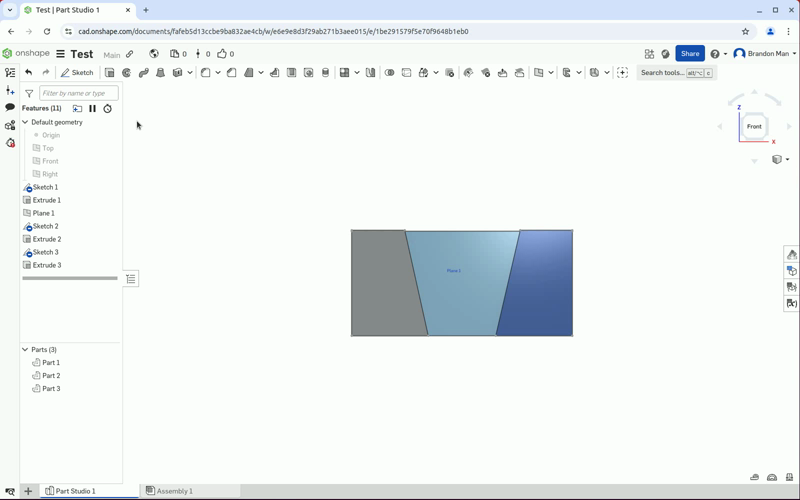
key(left, 2)
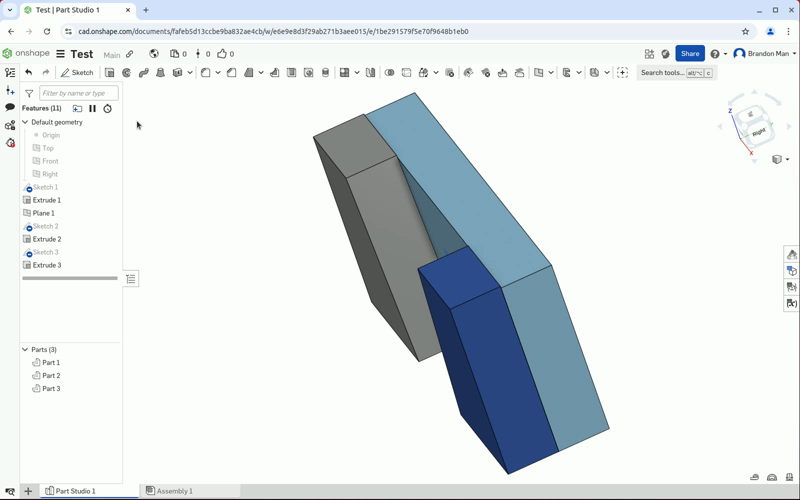
key(down, 2)
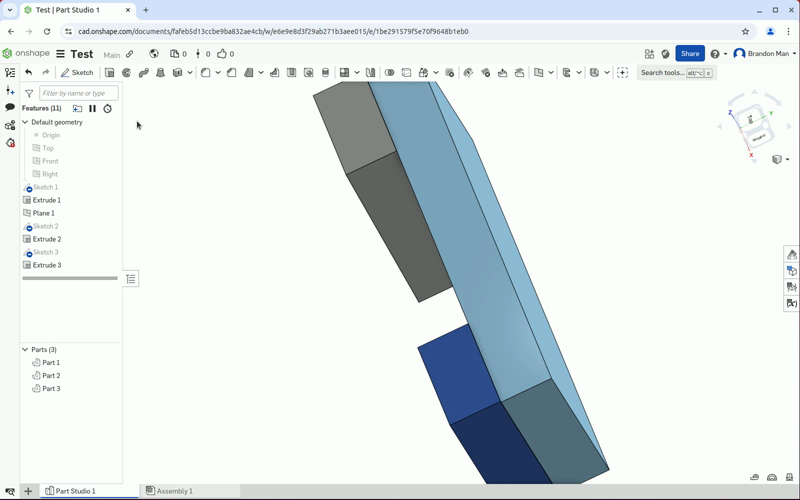
key(up, 2)
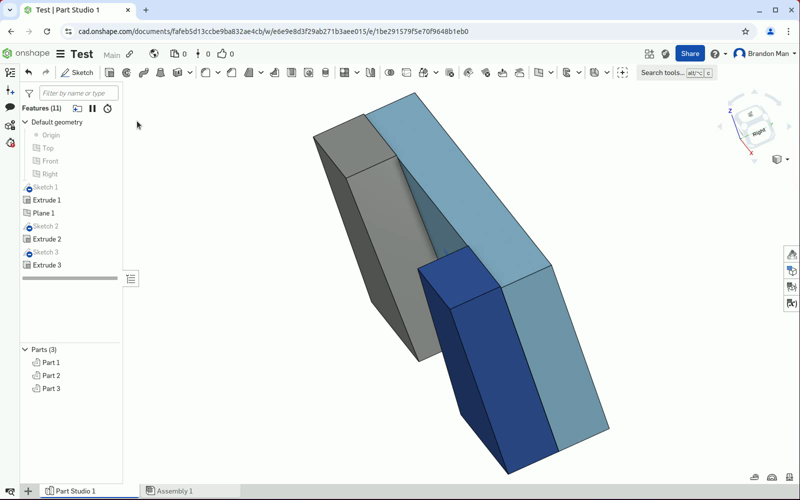
key(right, 2)
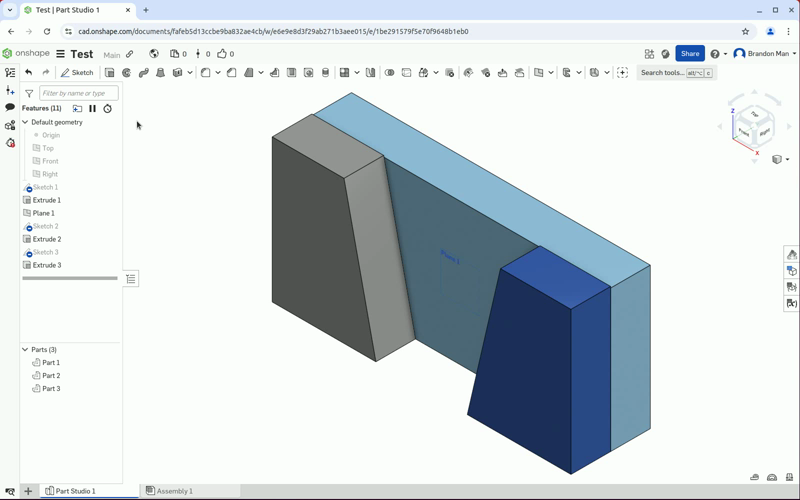
mouse_move(73, 189)
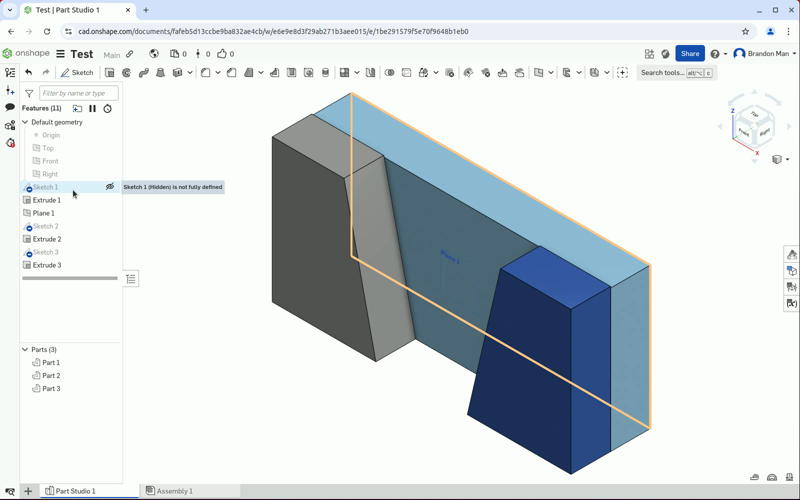
click(73, 189)